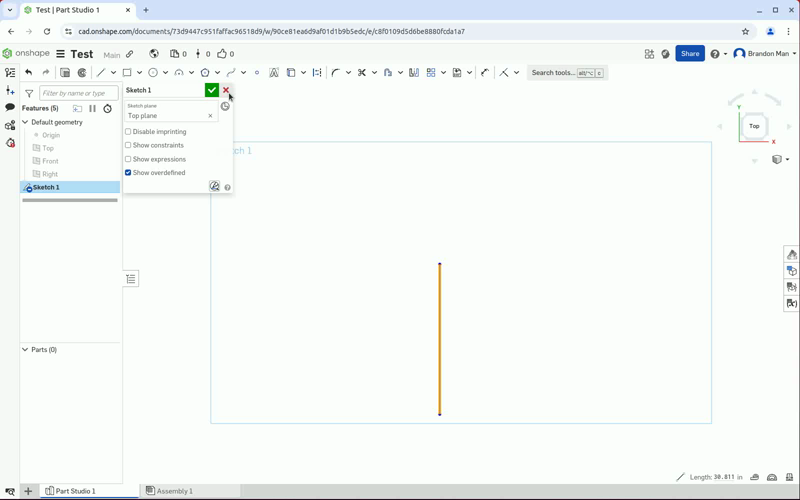
key(shift+h)
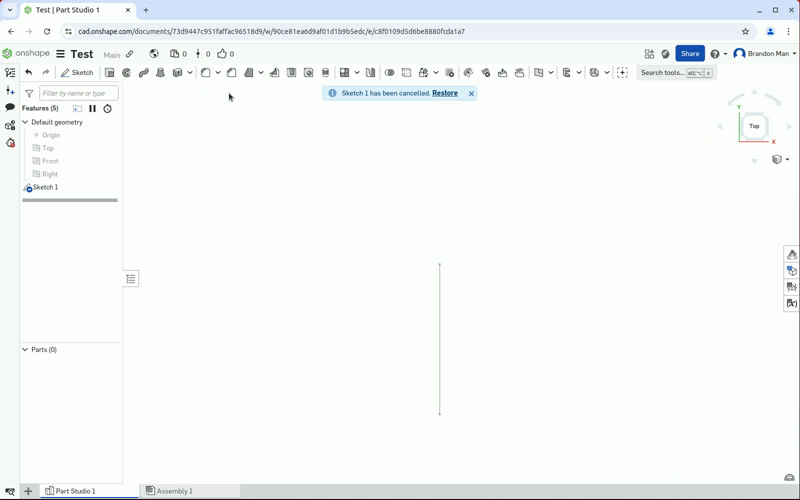
key(shift+s)
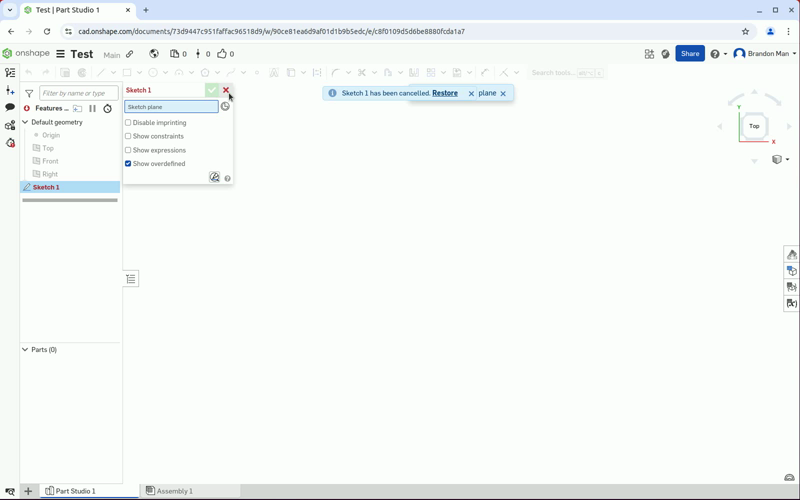
mouse_move(73, 150)
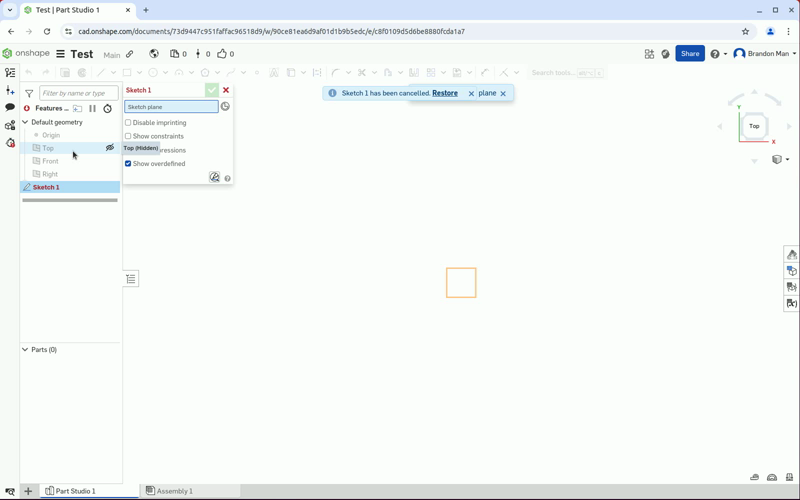
click(73, 150)
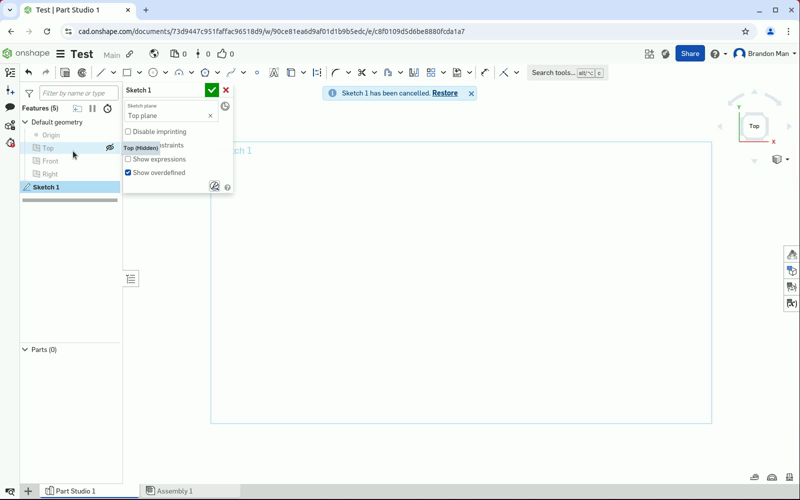
mouse_move(73, 352)
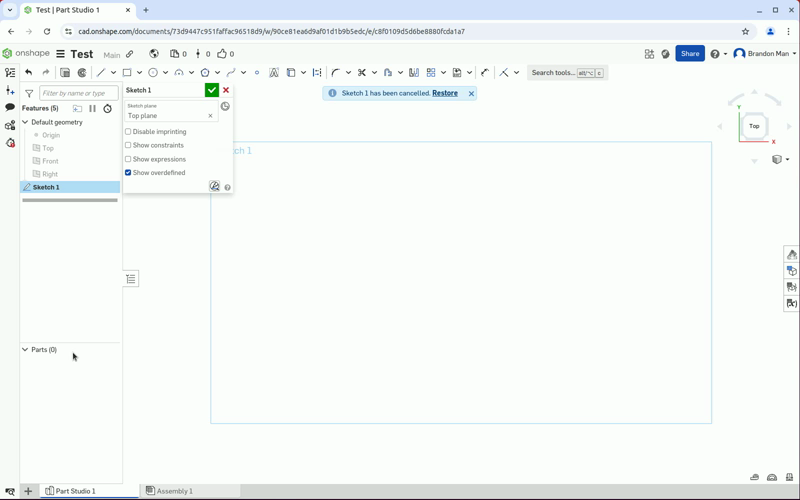
key(y)
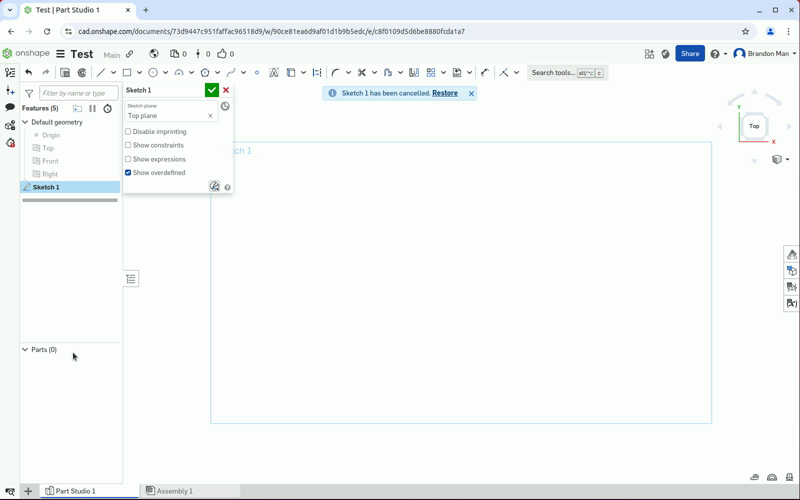
key(c)
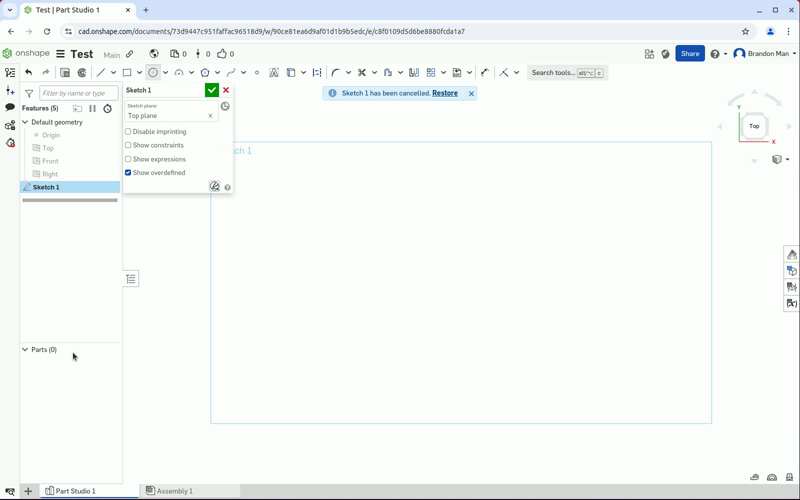
key_down(shift)
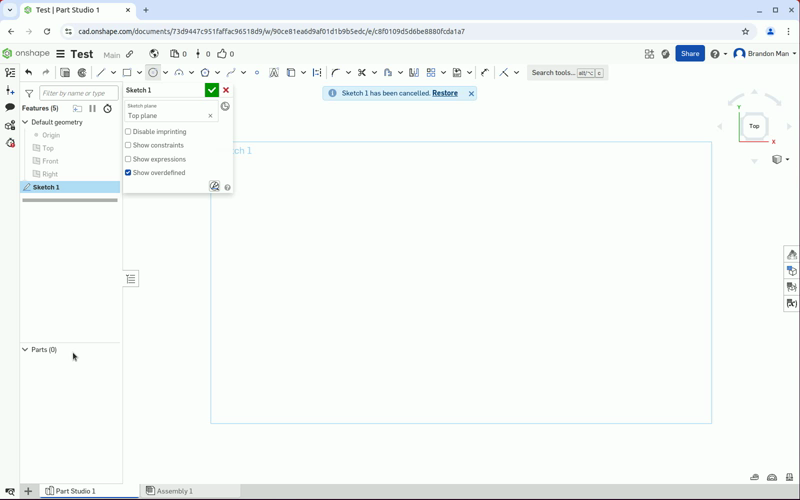
mouse_move(461, 282)
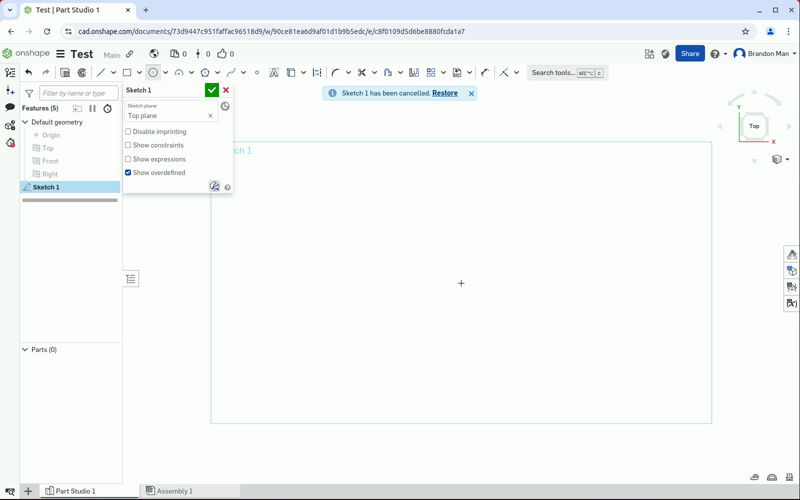
click(461, 282)
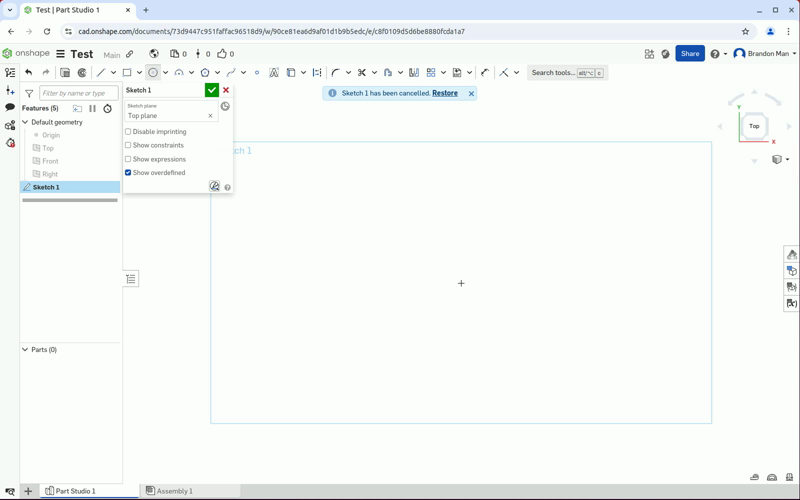
key_up(shift)
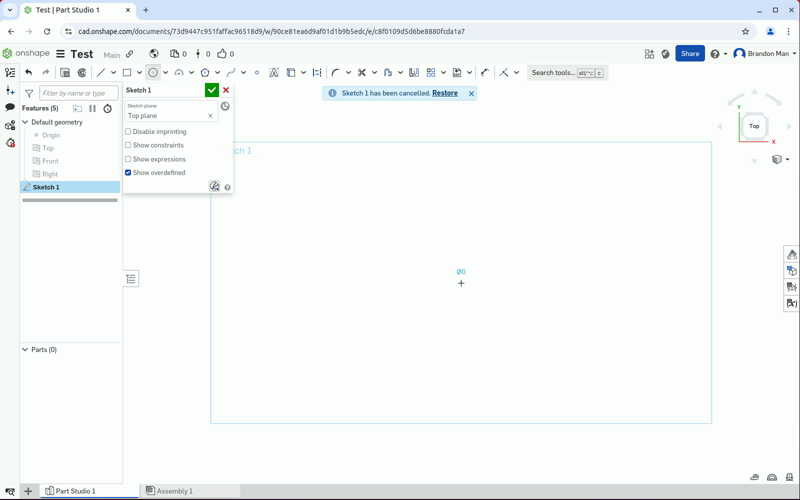
mouse_move(574, 282)
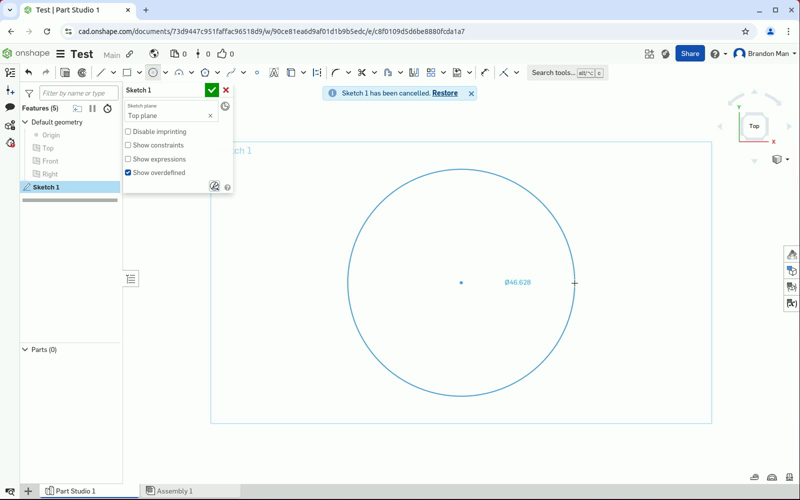
click(574, 282)
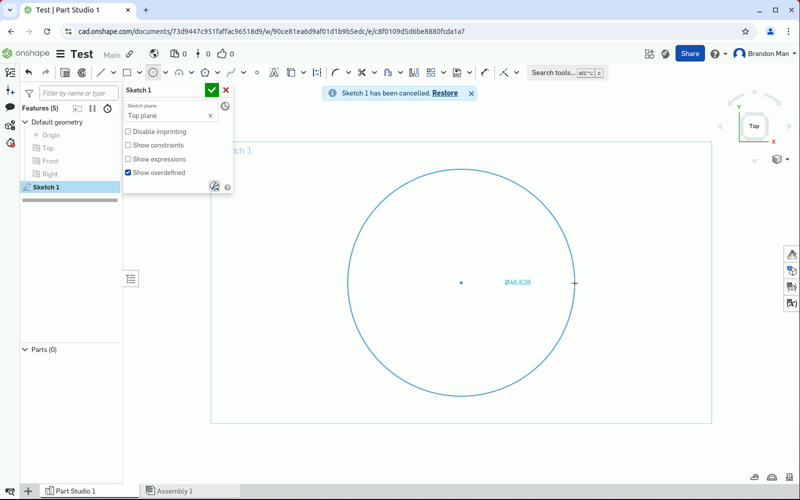
key(esc)
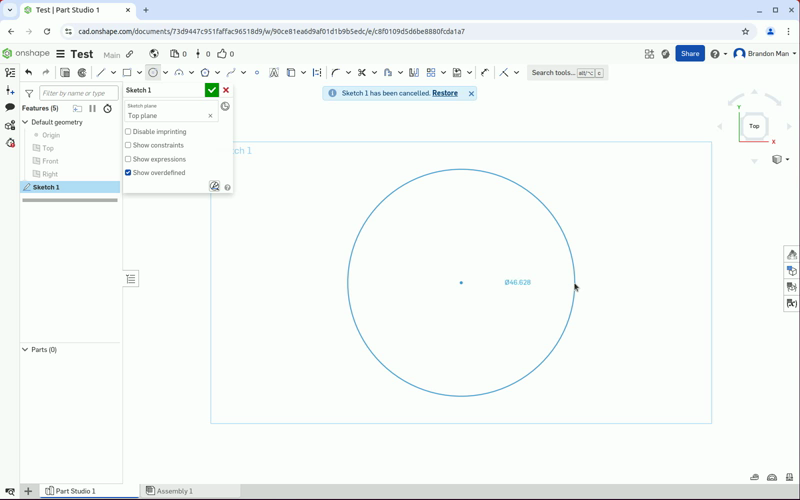
key(c)
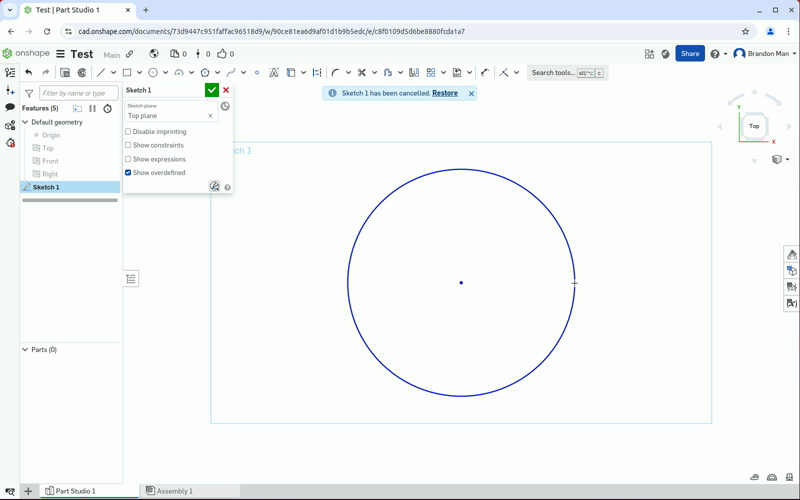
key_down(shift)
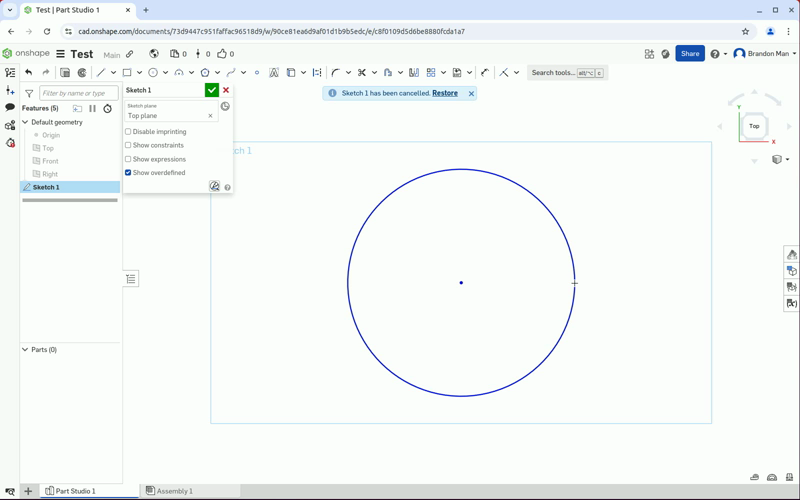
mouse_move(371, 282)
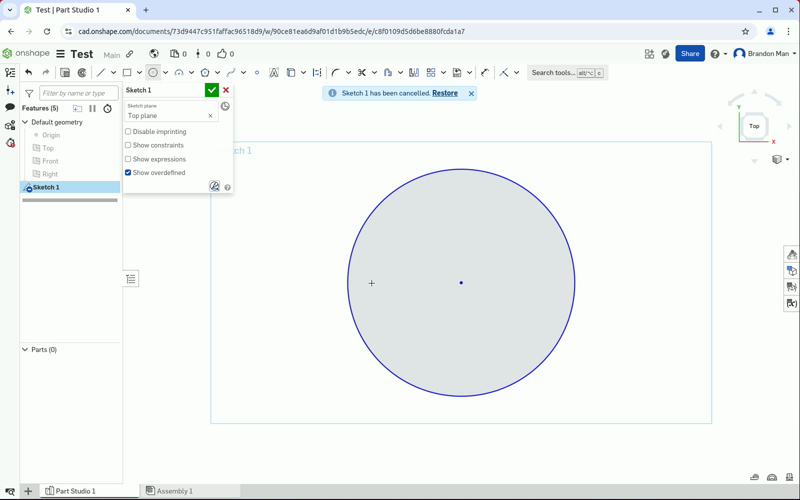
click(371, 282)
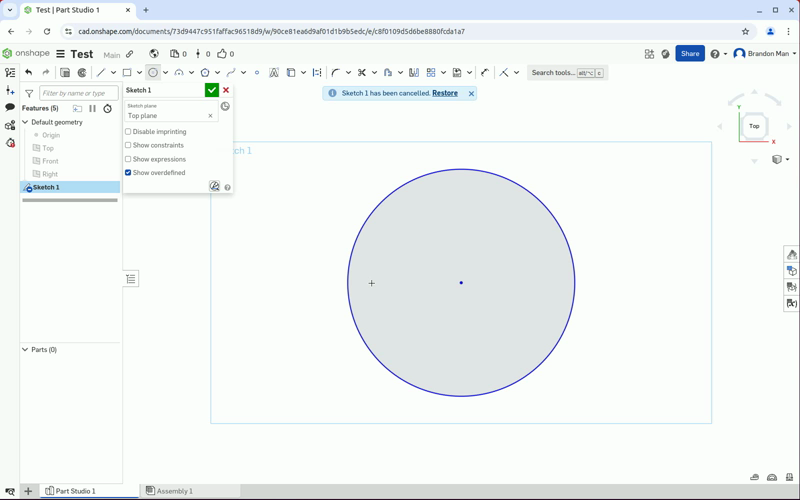
key_up(shift)
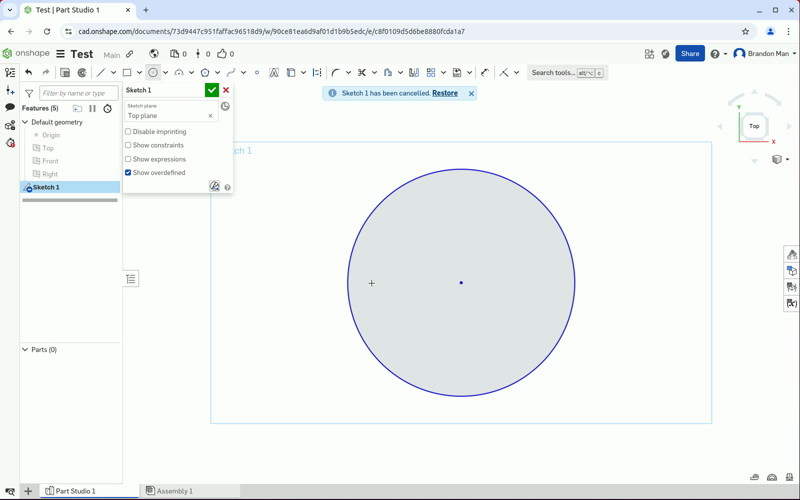
mouse_move(383, 282)
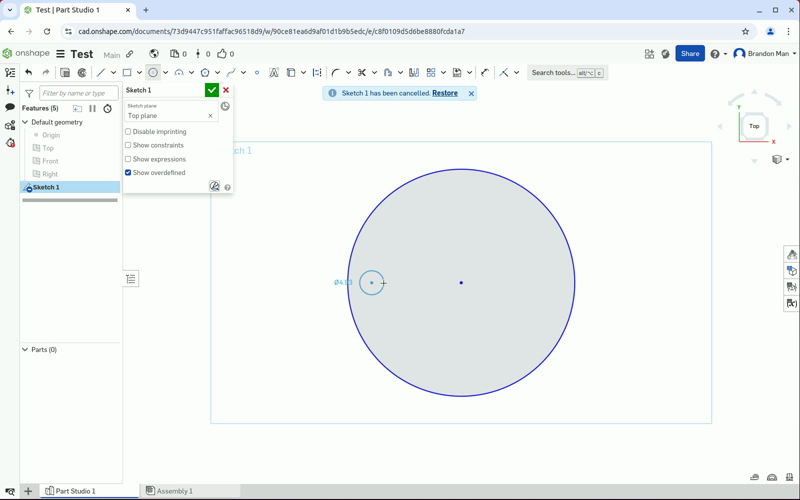
click(383, 282)
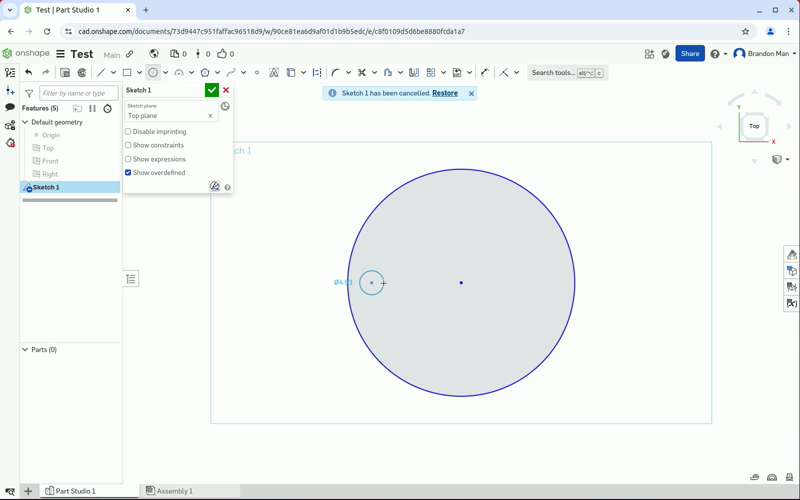
key(esc)
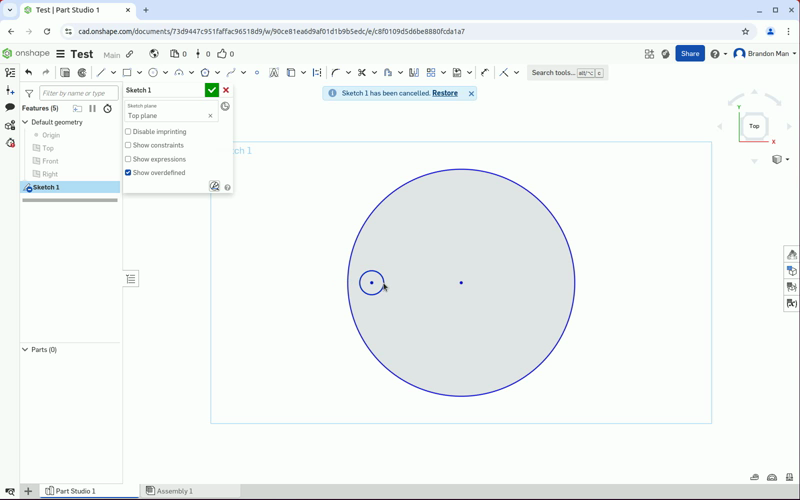
key(c)
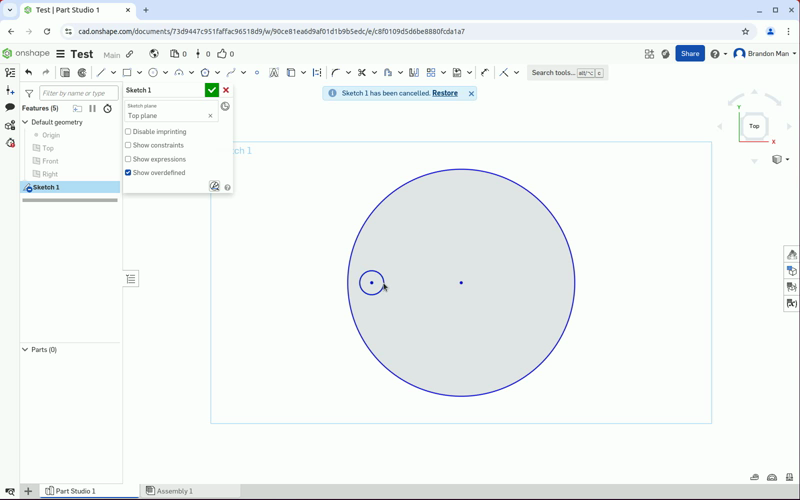
key_down(shift)
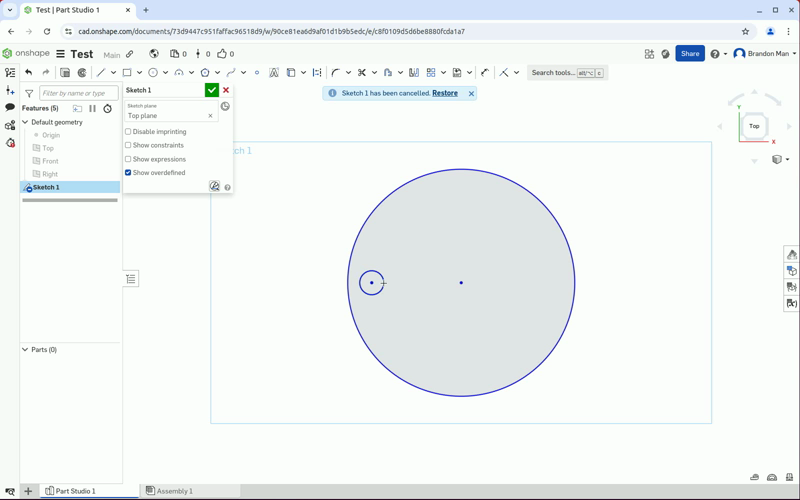
mouse_move(461, 282)
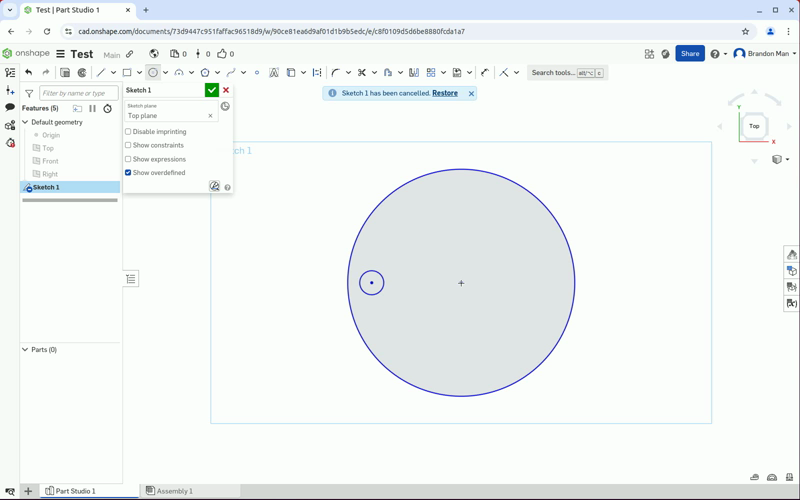
click(461, 282)
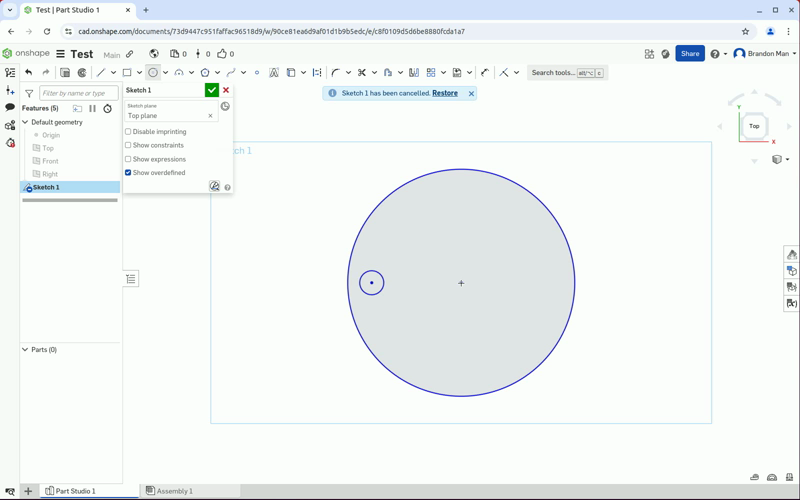
key_up(shift)
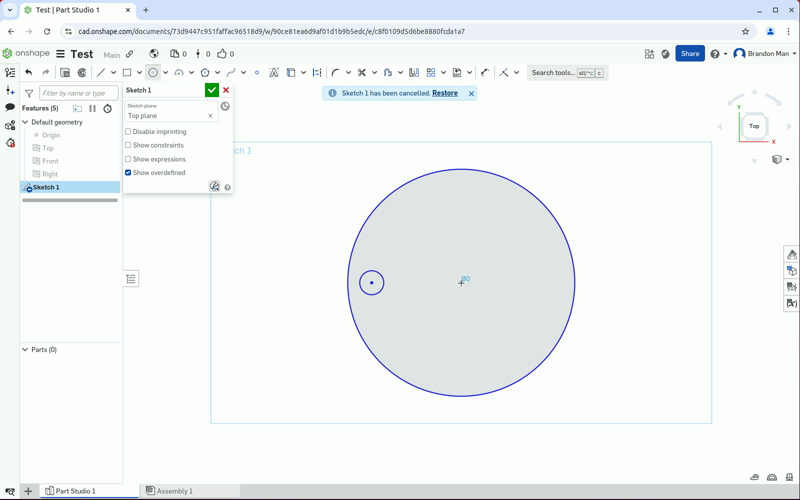
mouse_move(517, 282)
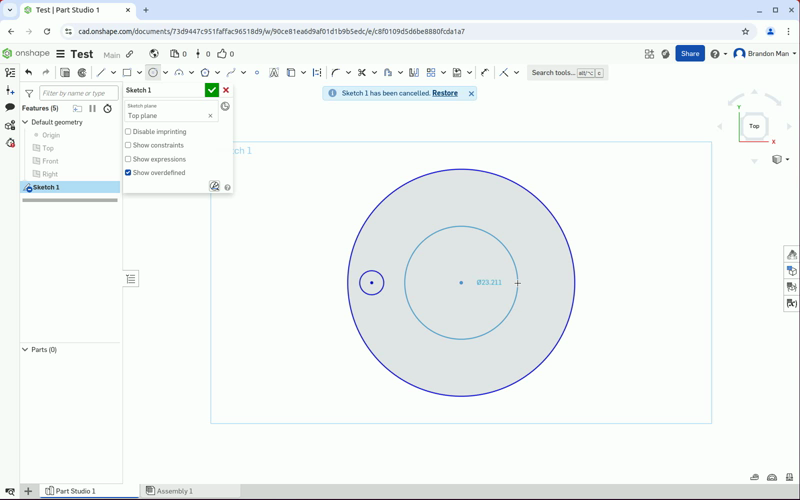
click(517, 282)
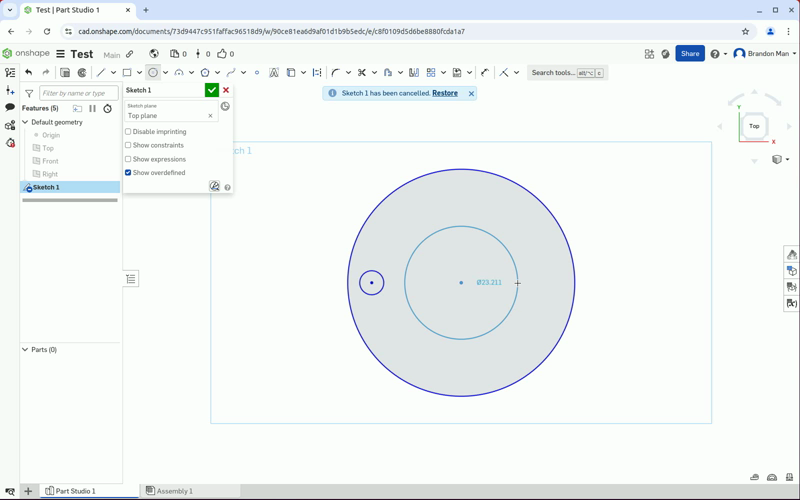
key(esc)
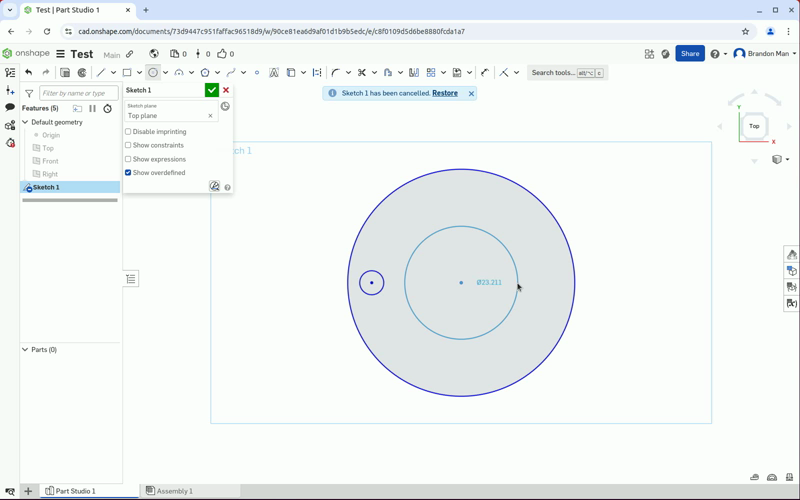
key(c)
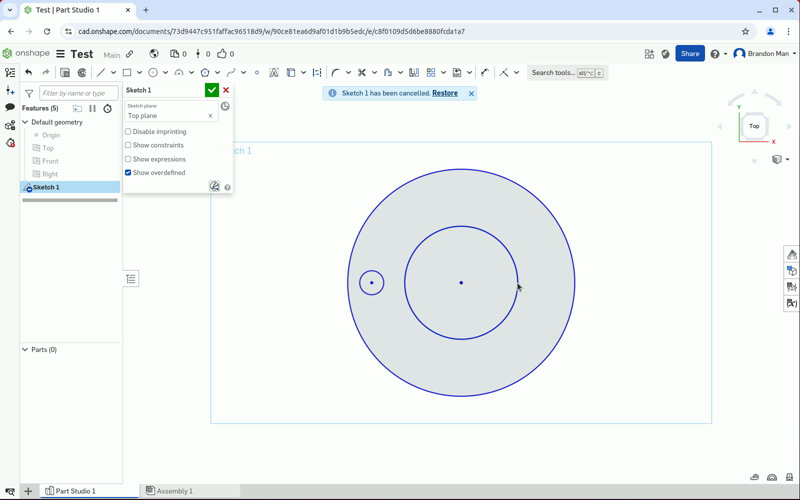
key_down(shift)
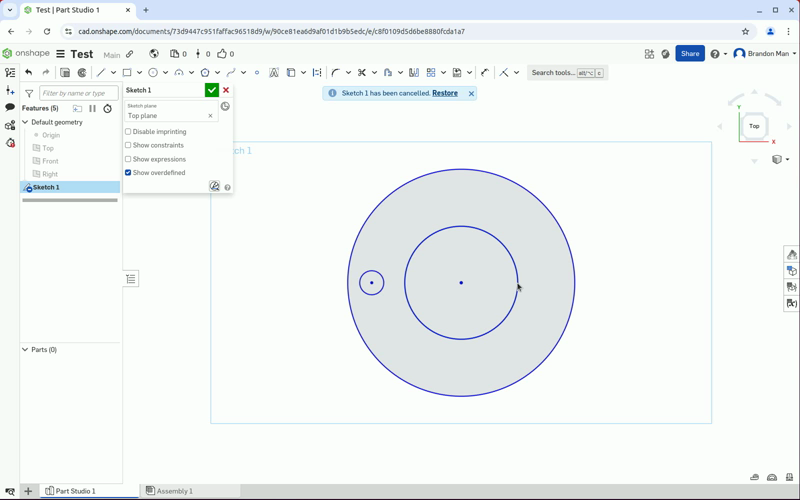
mouse_move(461, 372)
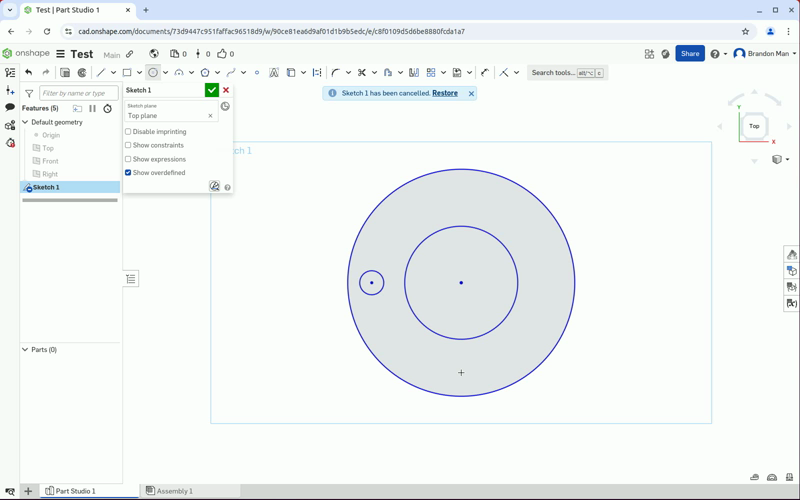
click(461, 372)
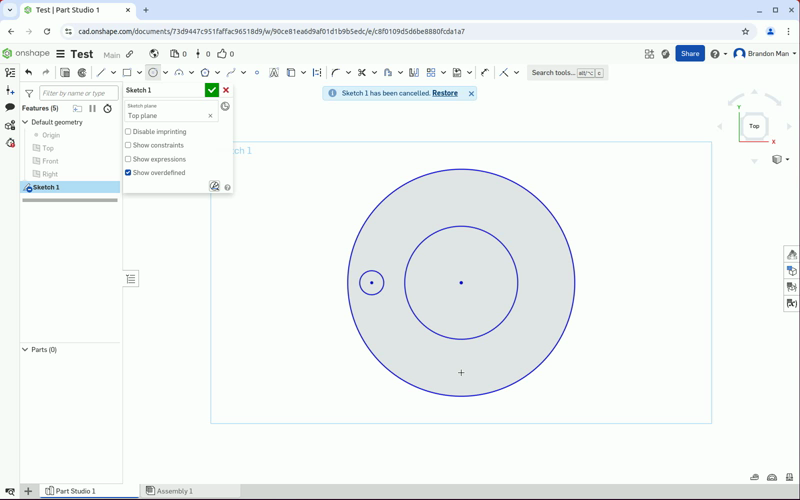
key_up(shift)
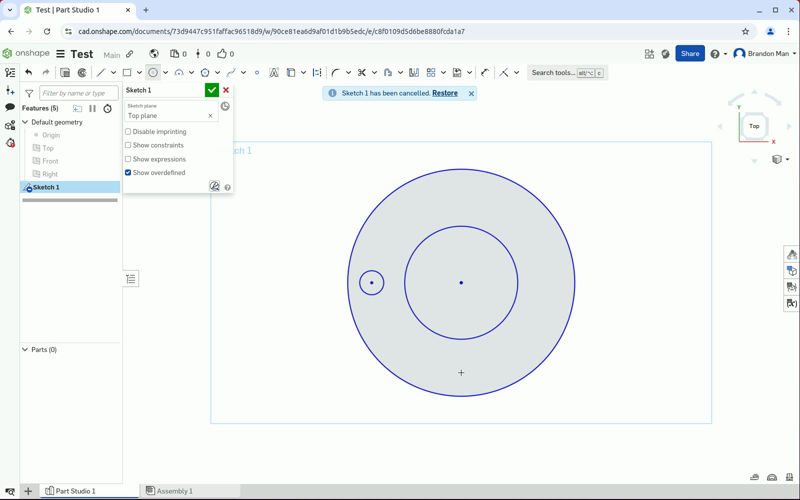
mouse_move(473, 372)
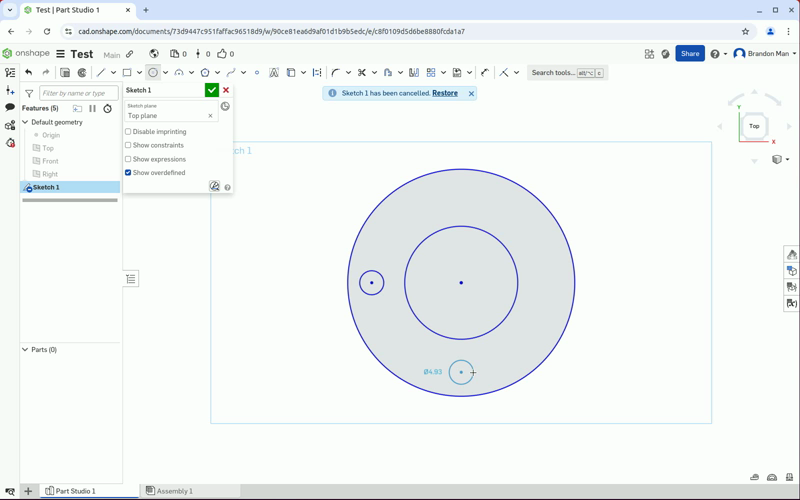
click(473, 372)
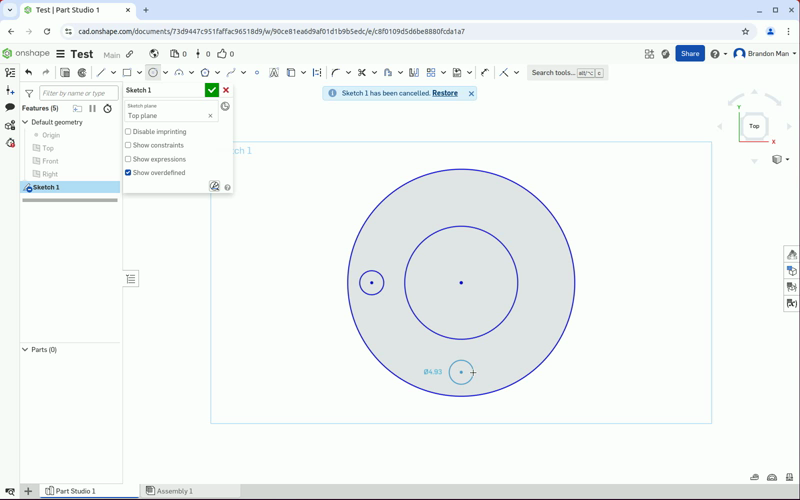
key(esc)
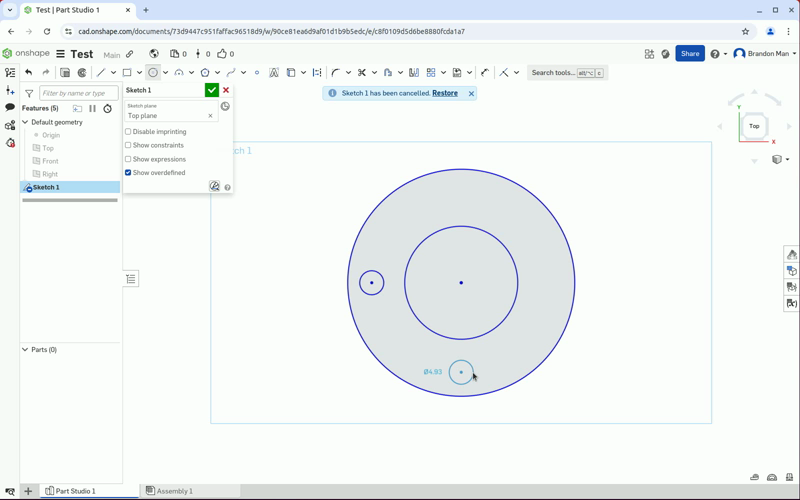
key(c)
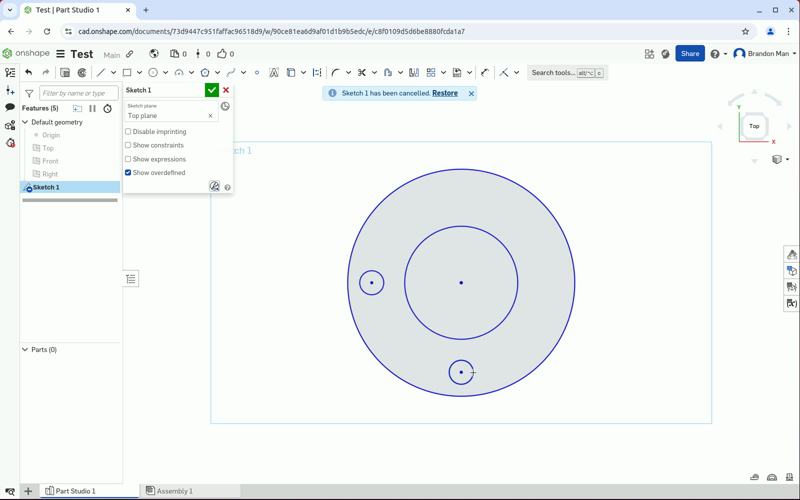
key_down(shift)
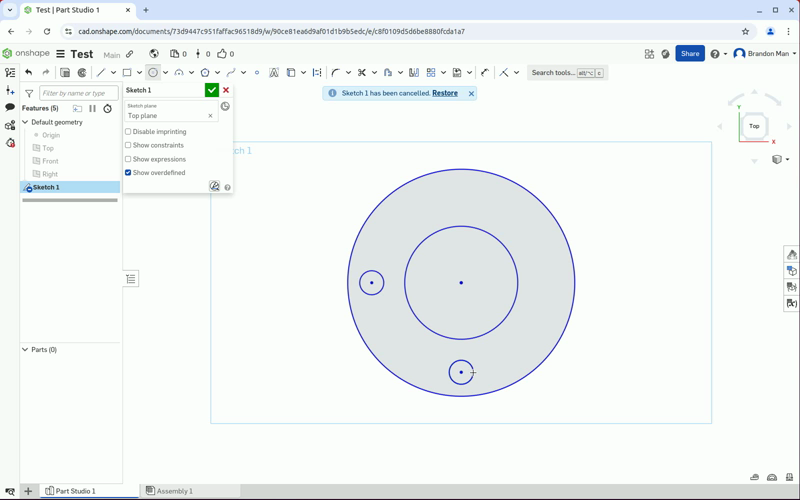
mouse_move(461, 193)
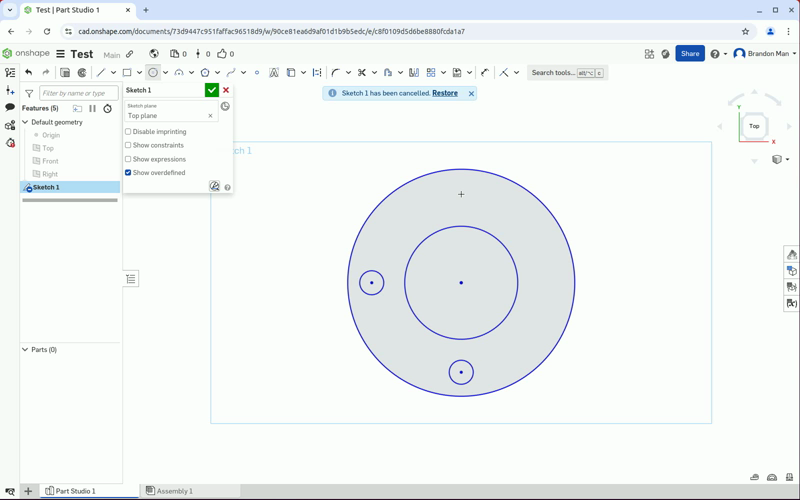
click(461, 193)
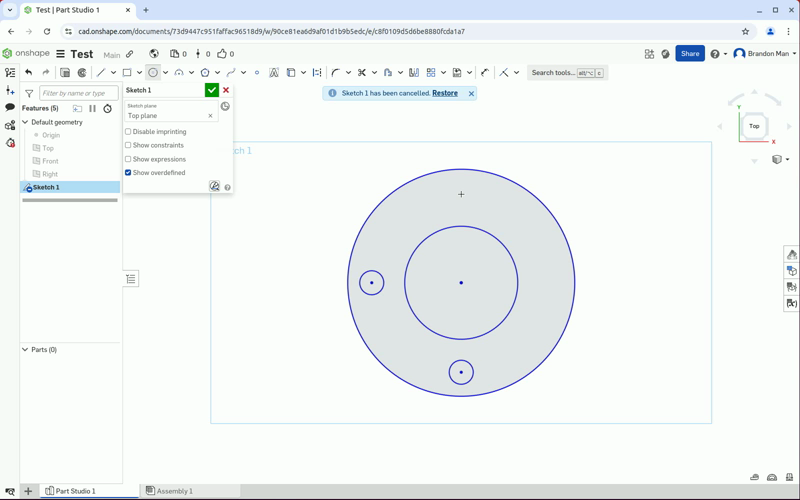
key_up(shift)
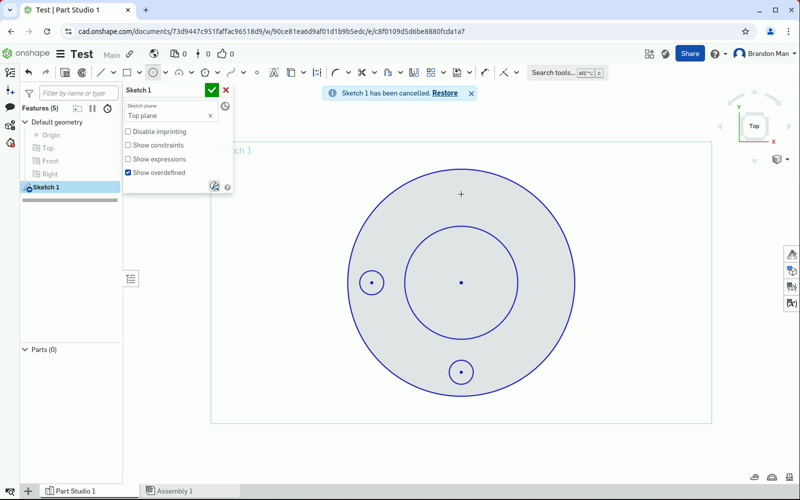
mouse_move(473, 193)
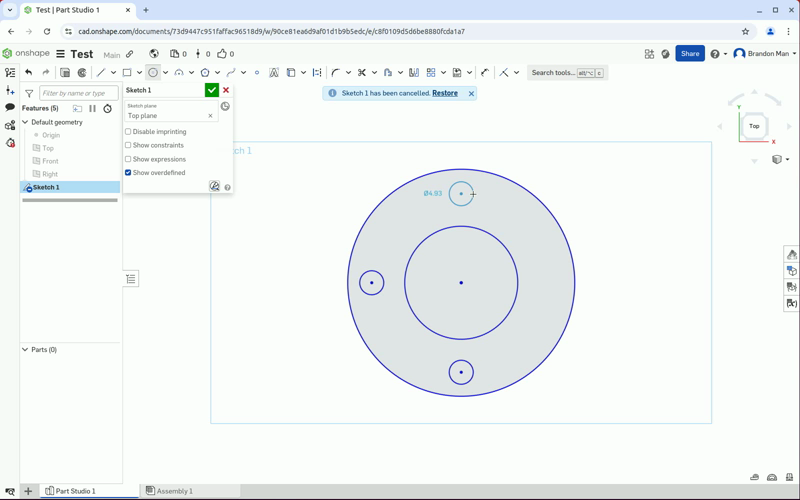
click(473, 193)
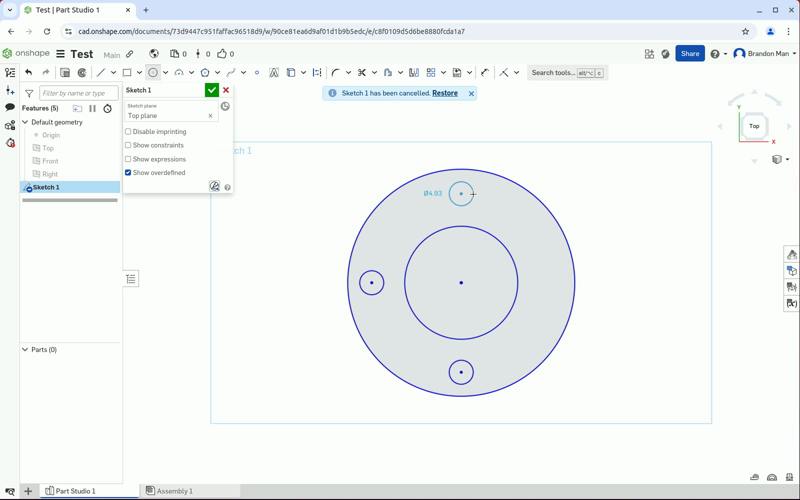
key(esc)
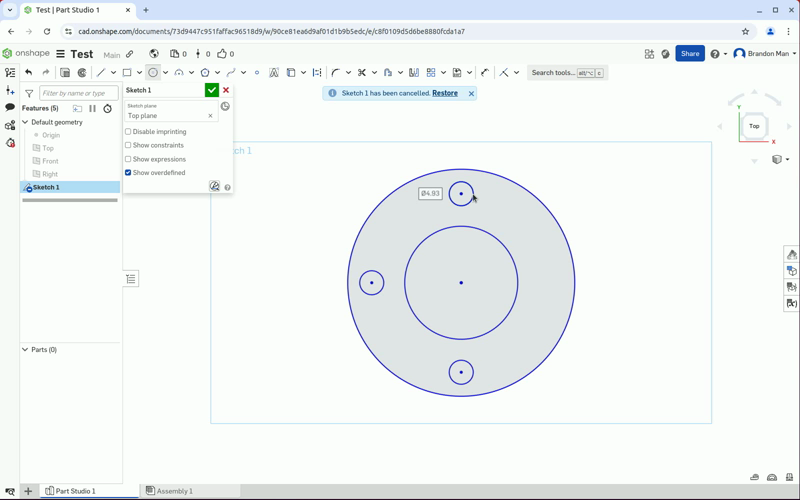
key(c)
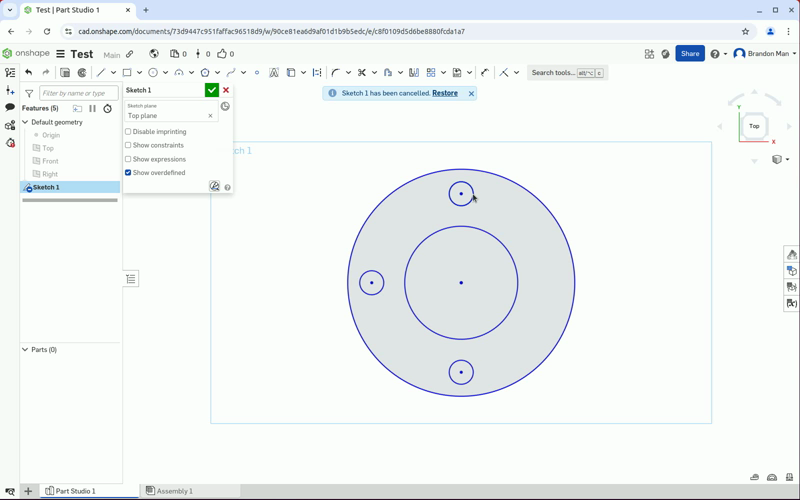
key_down(shift)
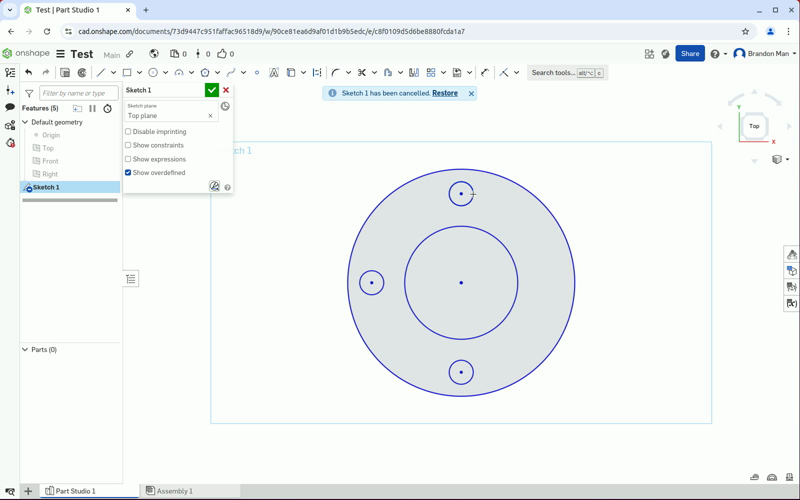
mouse_move(550, 282)
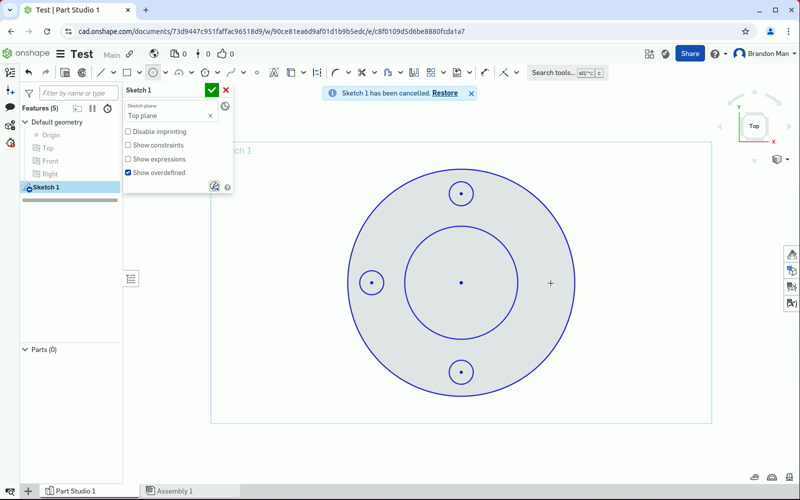
click(550, 282)
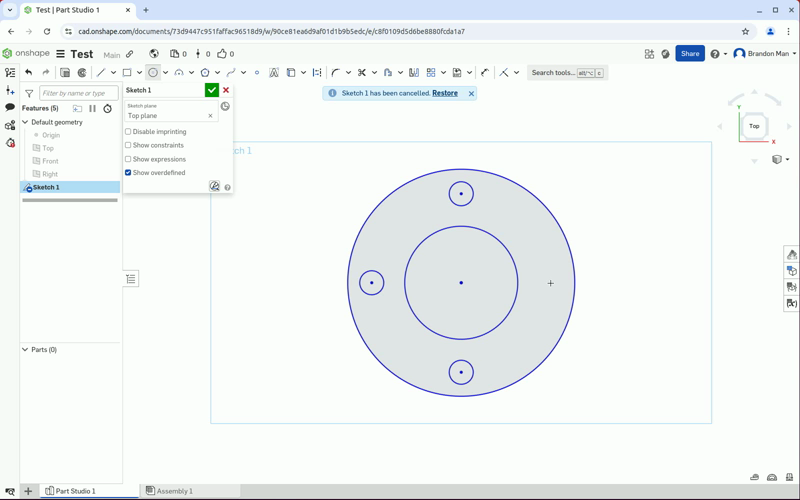
key_up(shift)
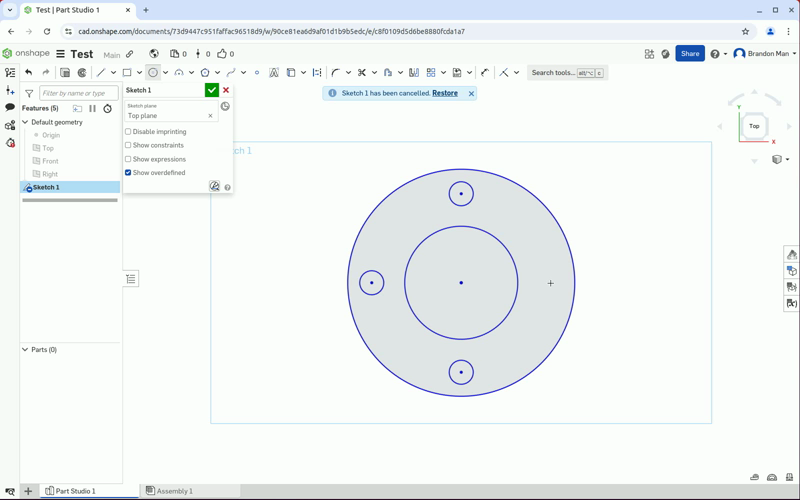
mouse_move(562, 282)
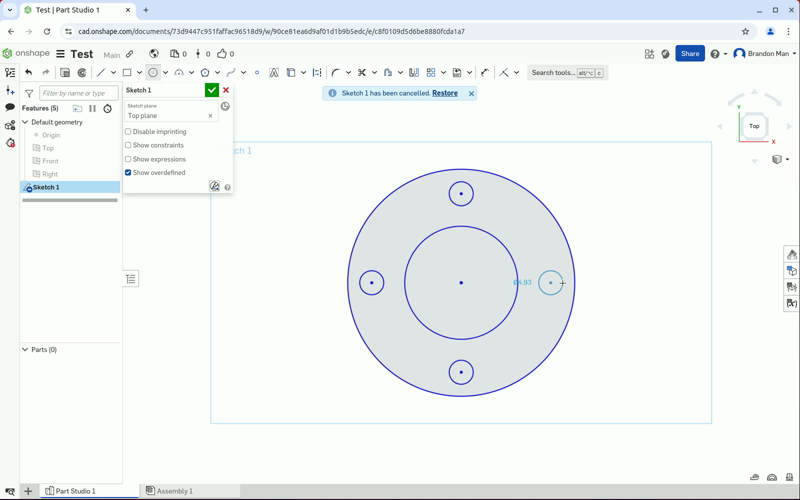
click(562, 282)
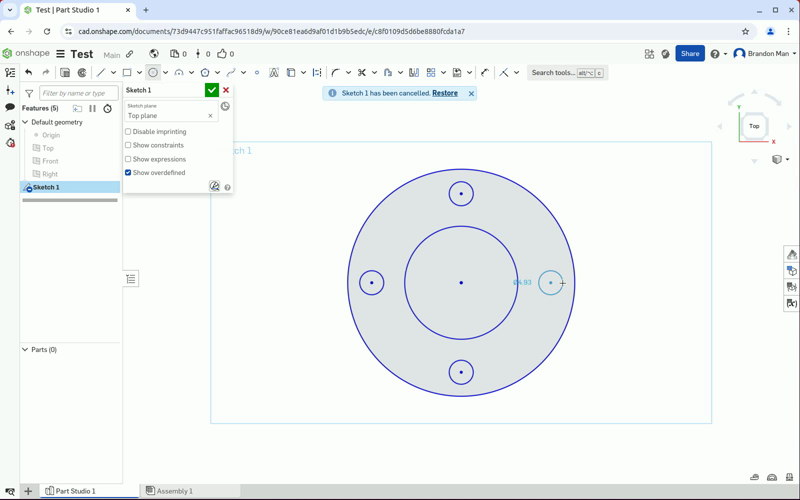
key(esc)
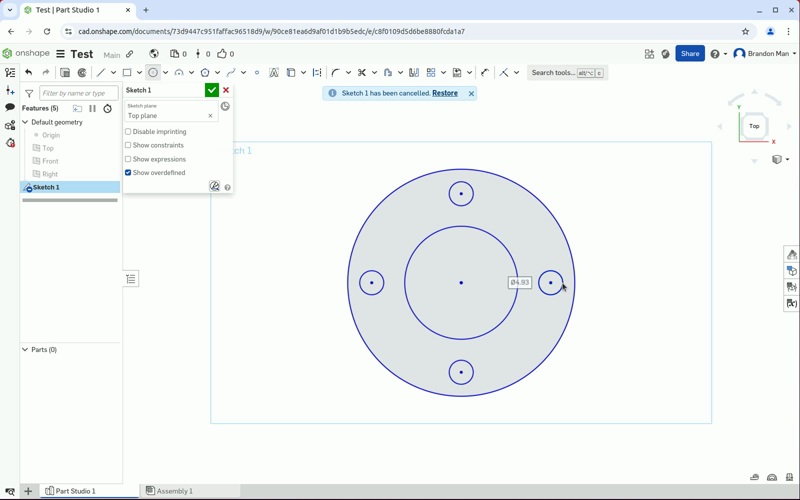
mouse_move(416, 208)
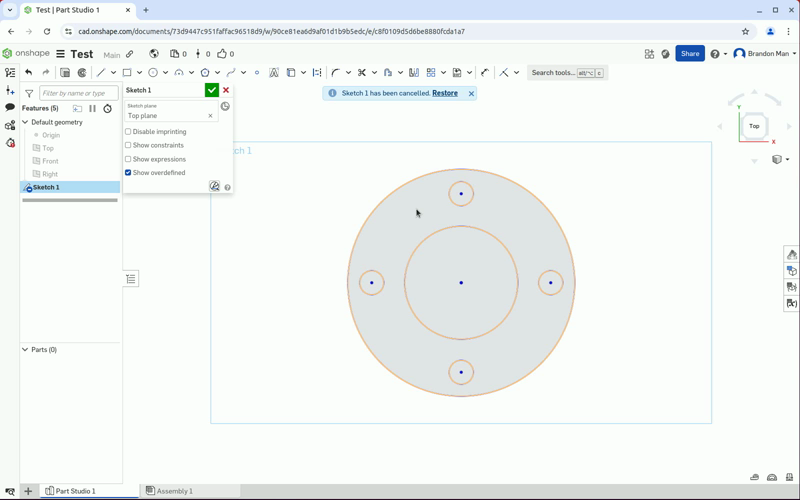
click(416, 208)
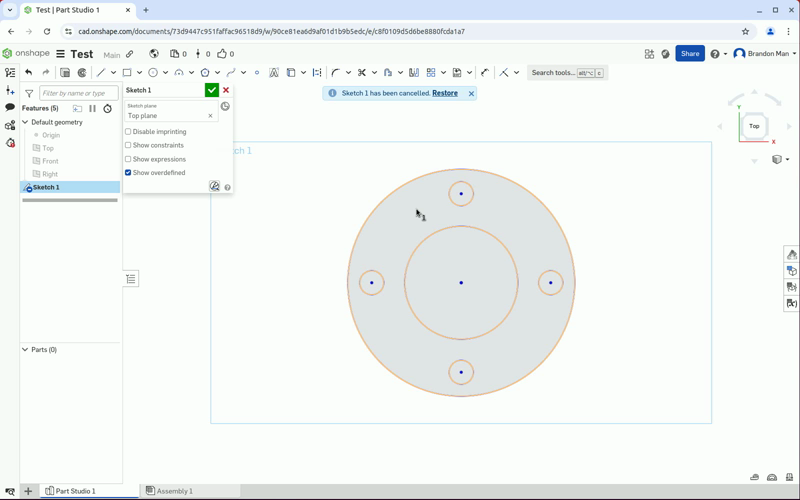
mouse_move(73, 352)
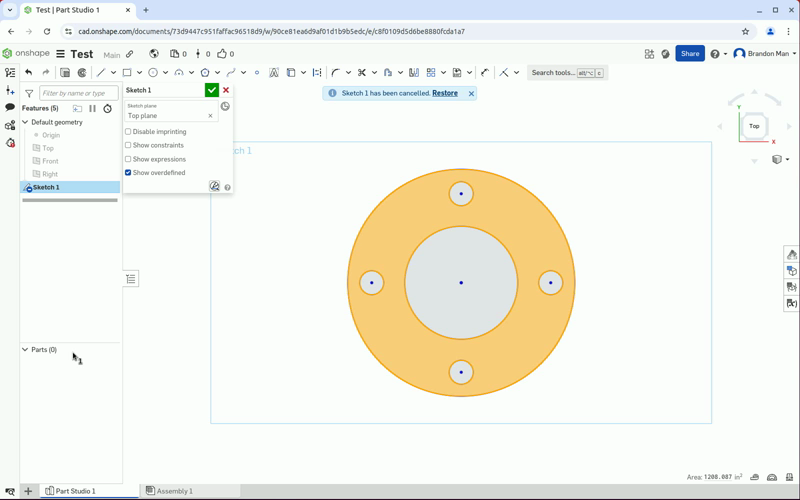
key(shift+y)
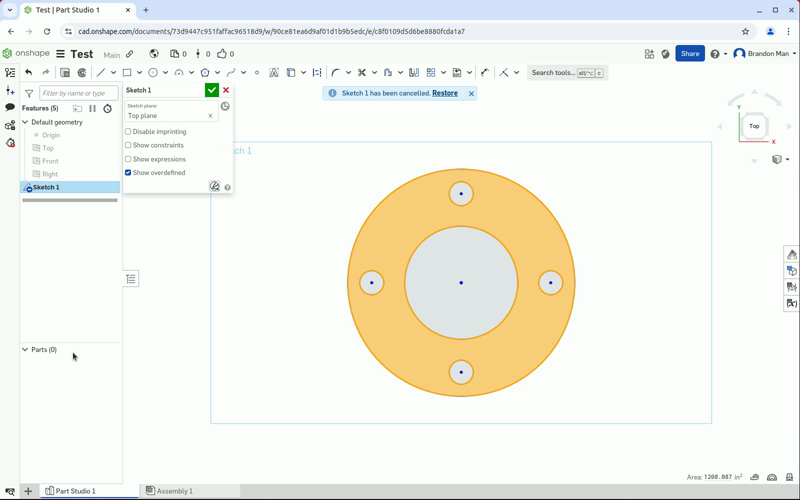
key(shift+e)
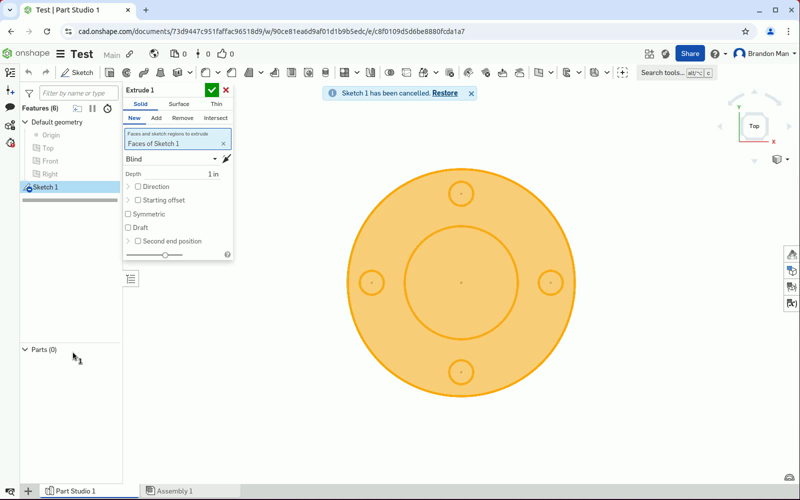
mouse_move(143, 106)
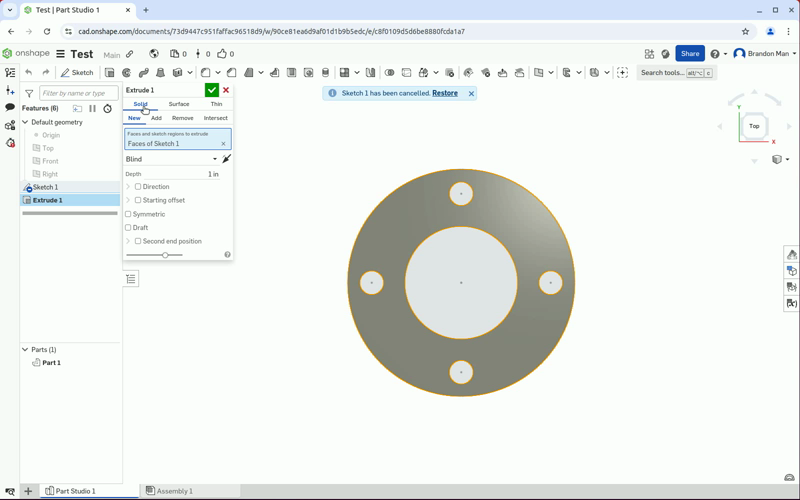
click(143, 106)
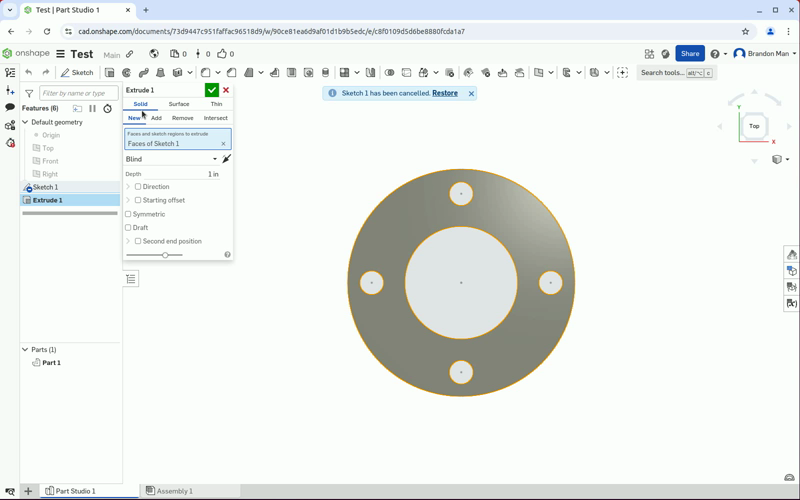
mouse_move(137, 120)
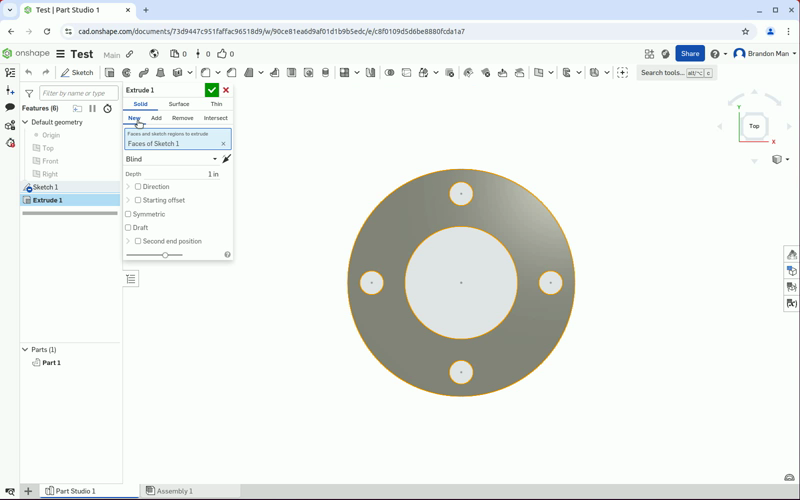
click(137, 120)
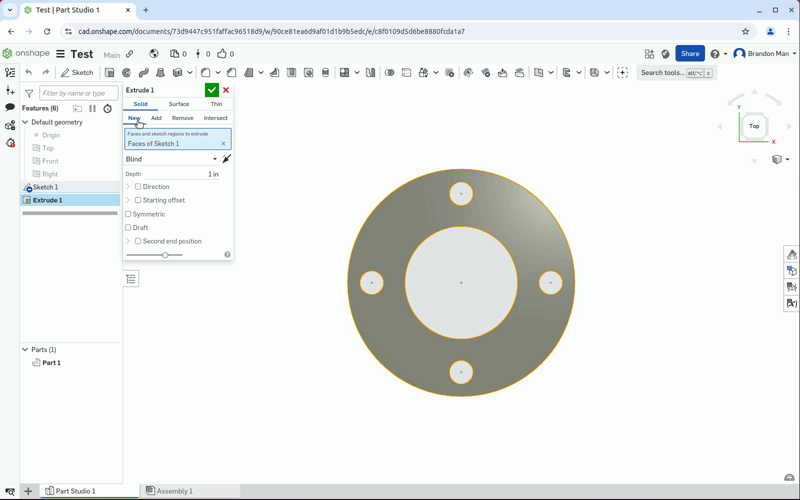
key(tab, 4)
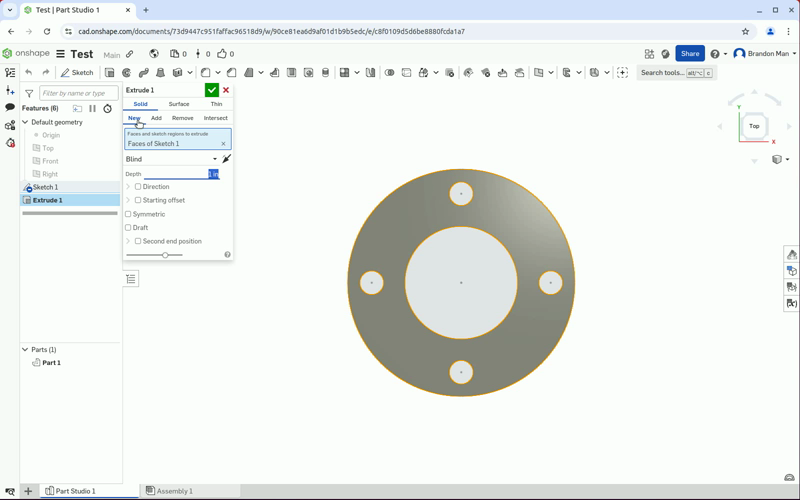
text(-9.147)
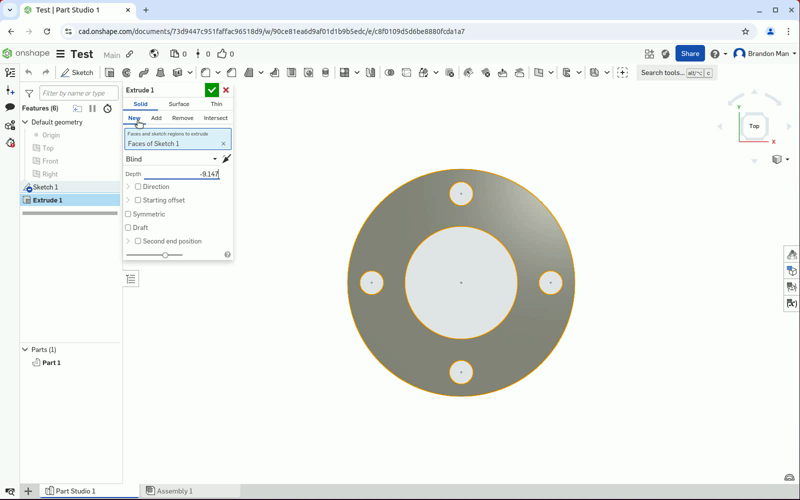
key(enter)
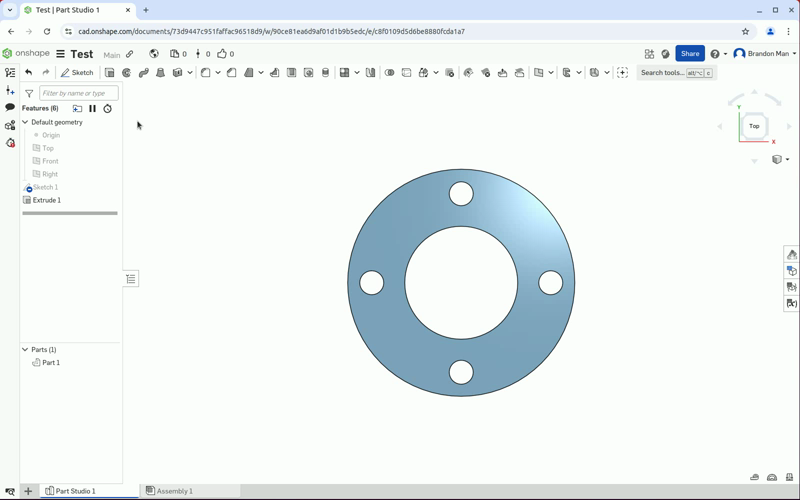
key(shift+h)
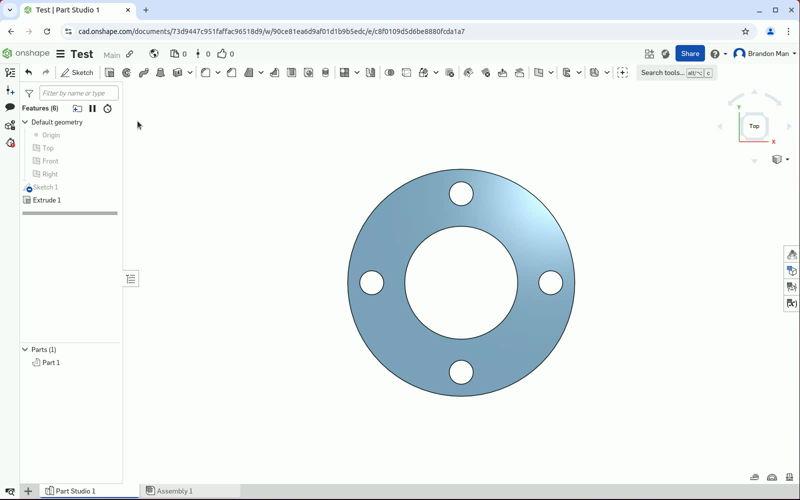
key(shift+h)
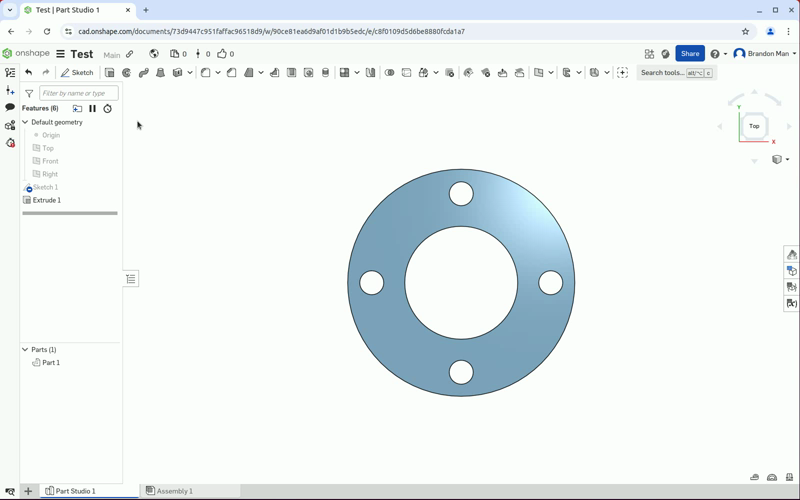
mouse_move(73, 189)
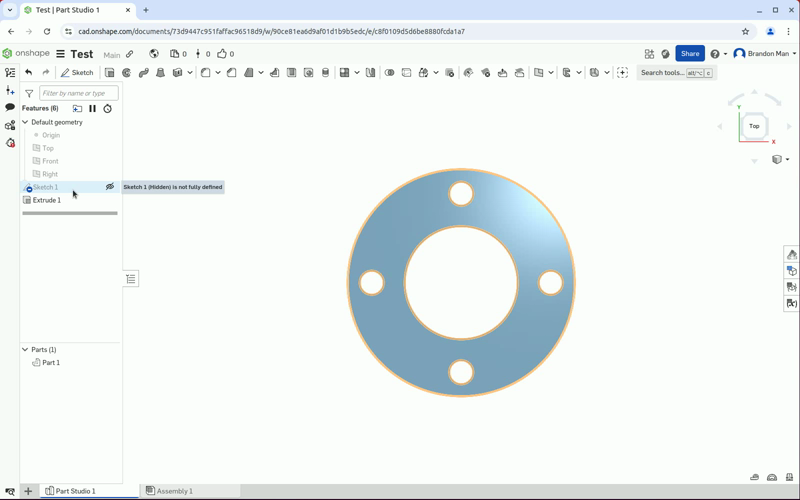
click(73, 189)
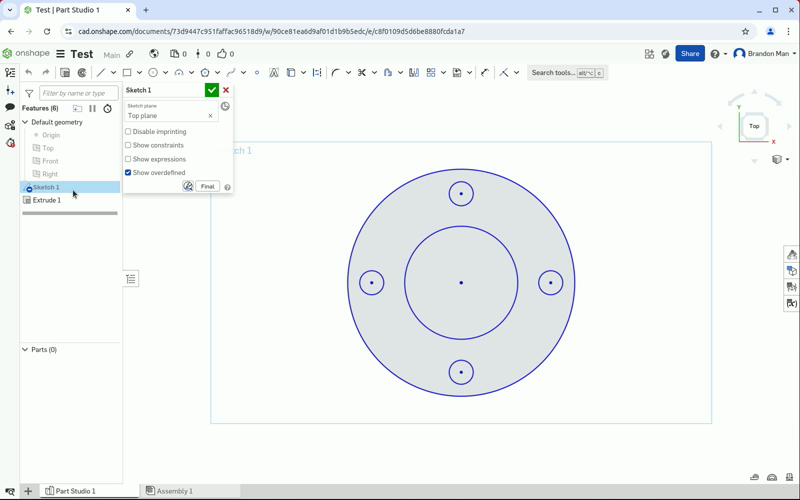
mouse_move(229, 92)
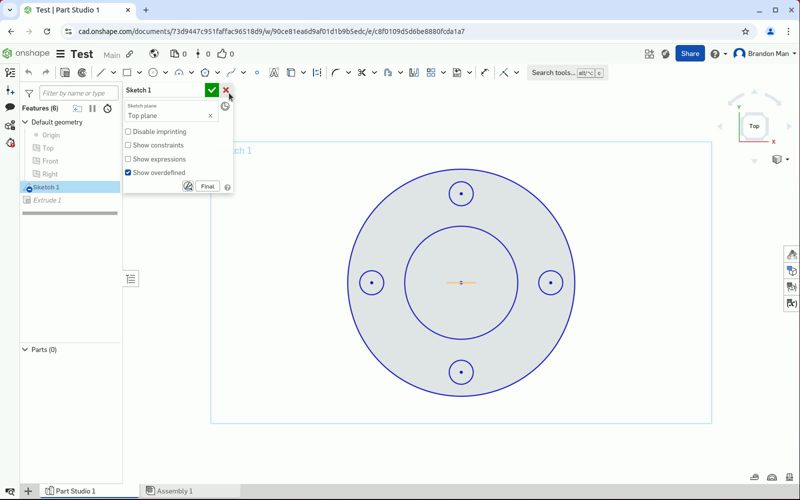
click(229, 92)
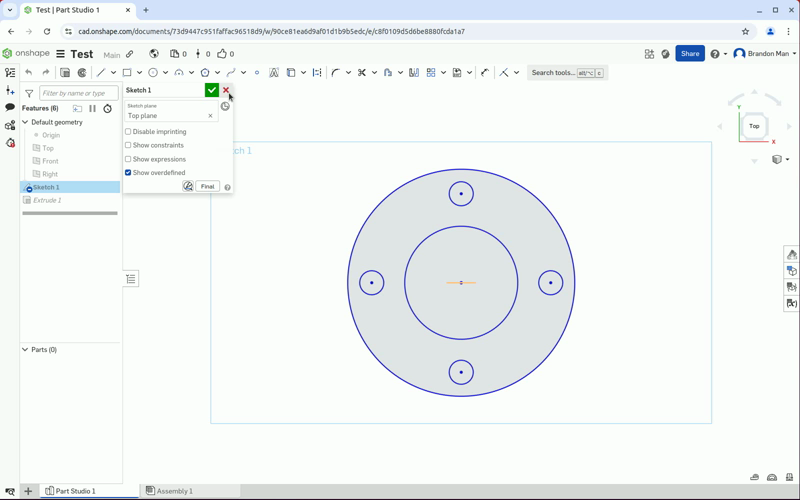
key(shift+s)
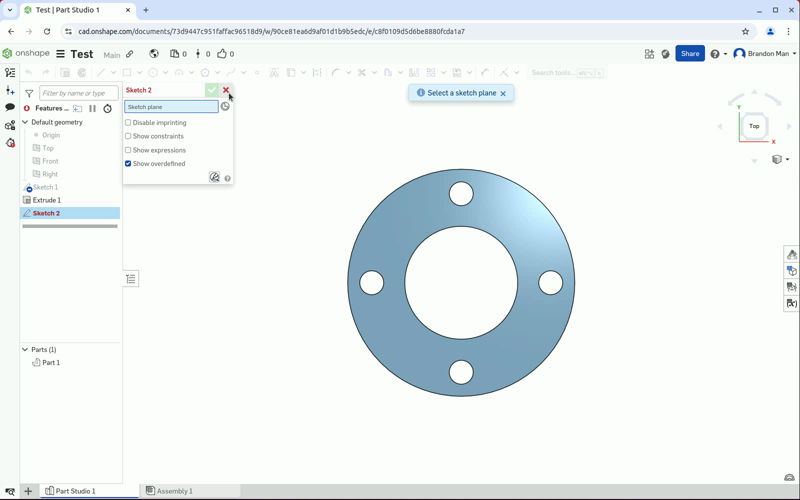
mouse_move(73, 150)
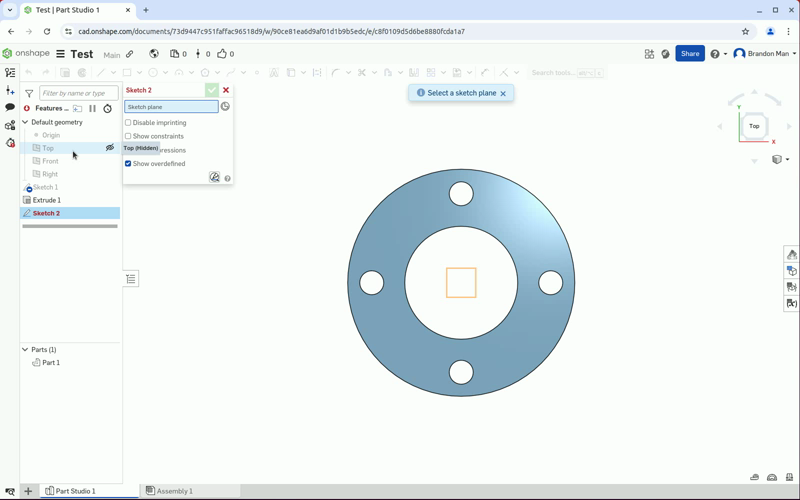
click(73, 150)
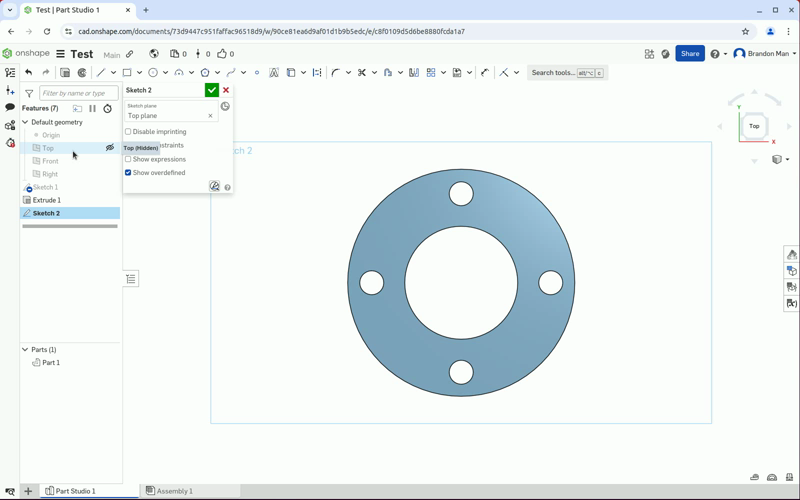
mouse_move(73, 352)
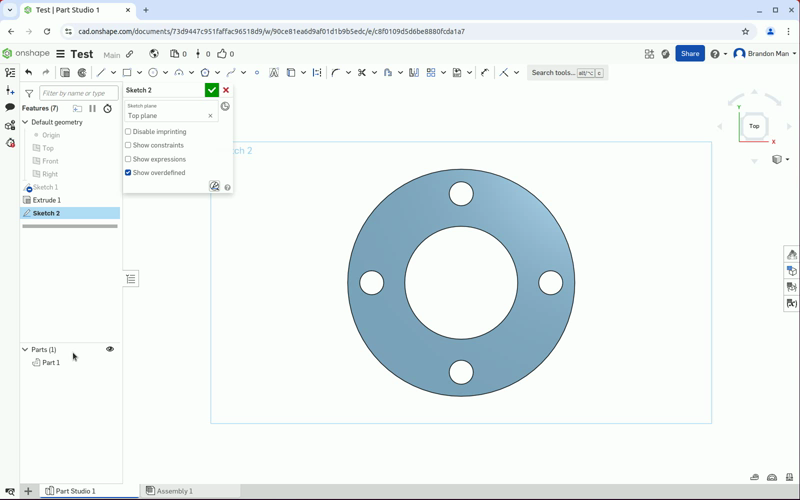
key(y)
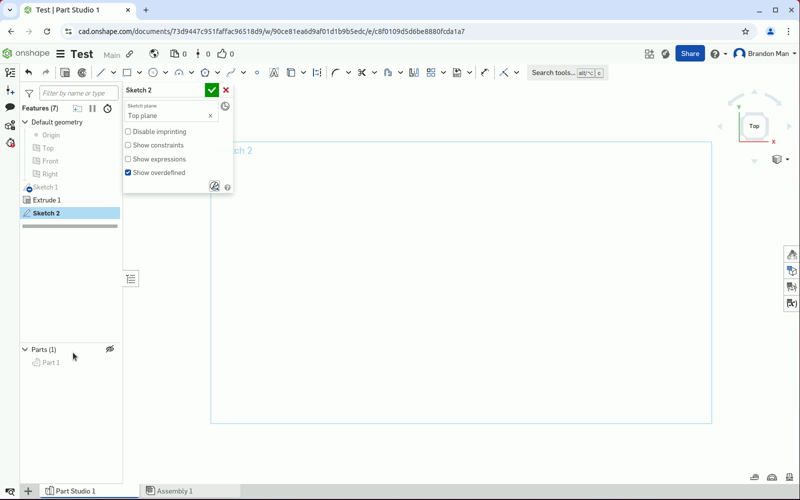
key(c)
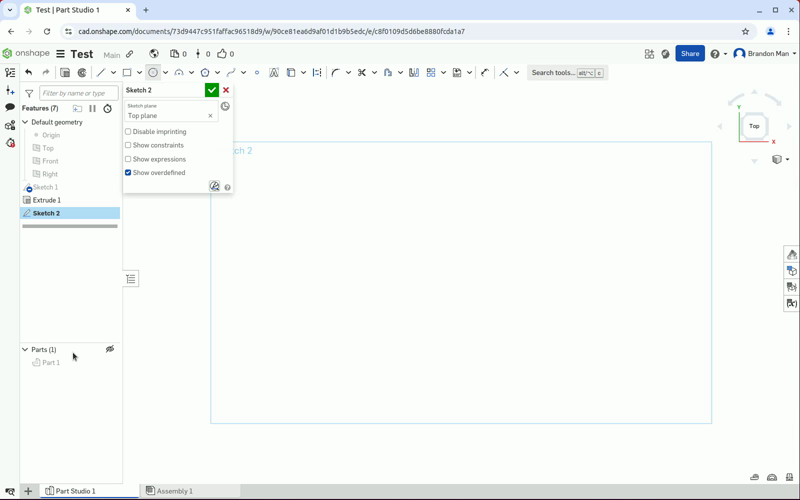
key_down(shift)
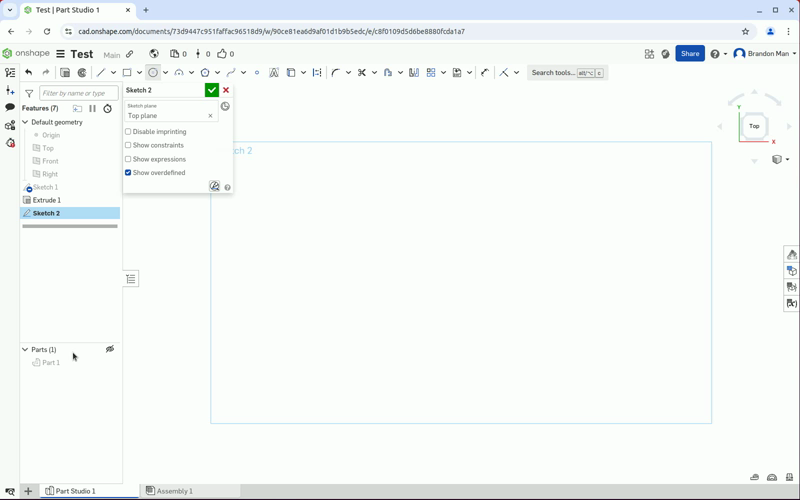
mouse_move(461, 282)
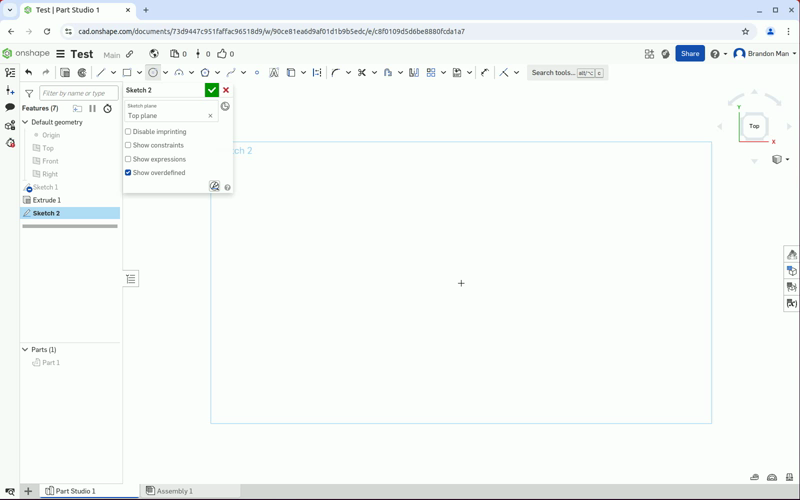
click(461, 282)
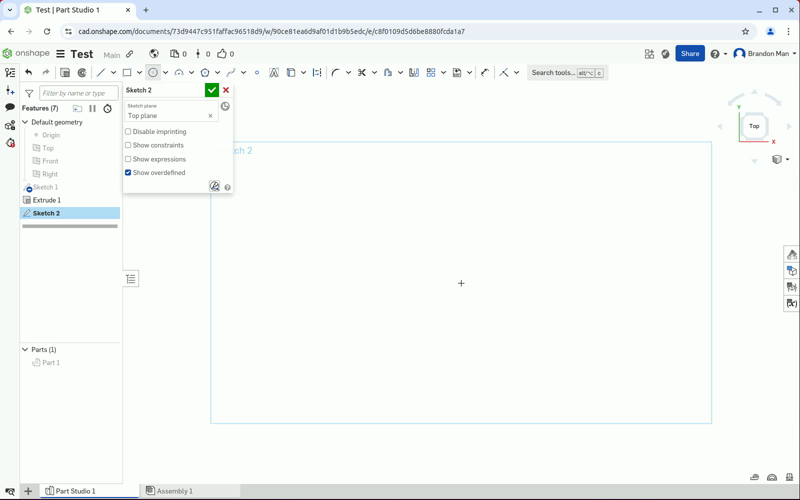
key_up(shift)
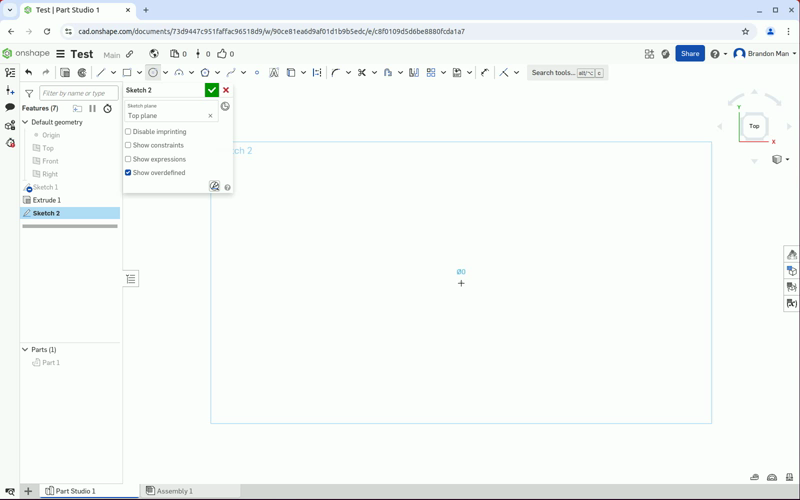
mouse_move(518, 282)
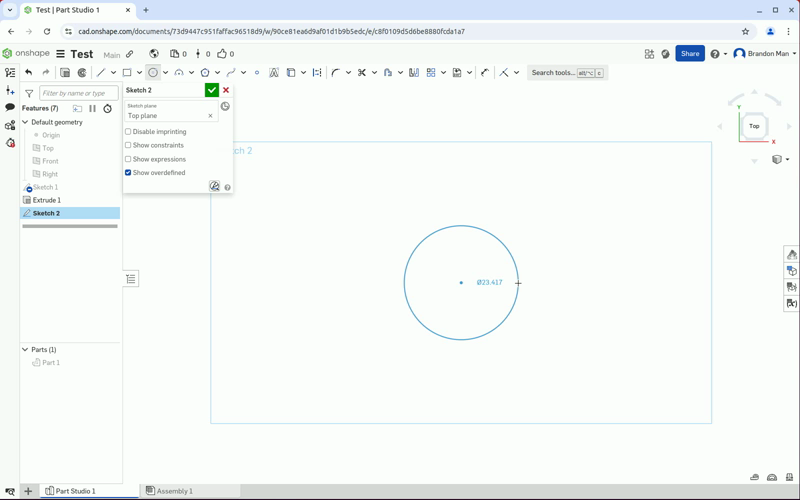
click(518, 282)
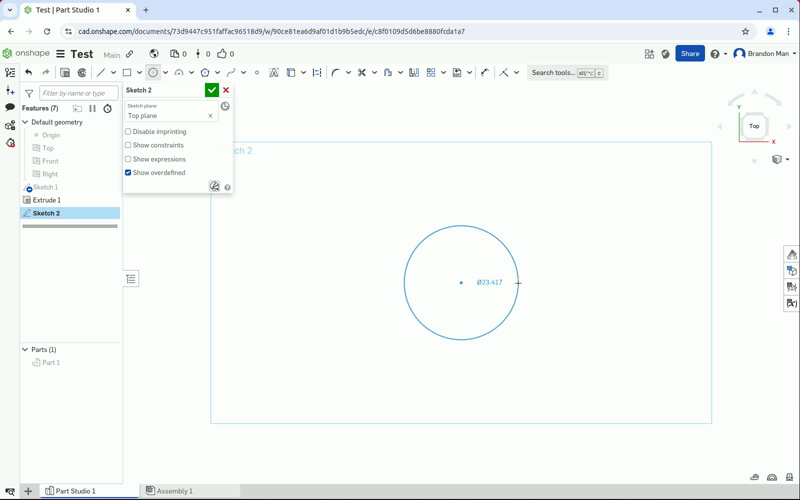
key(esc)
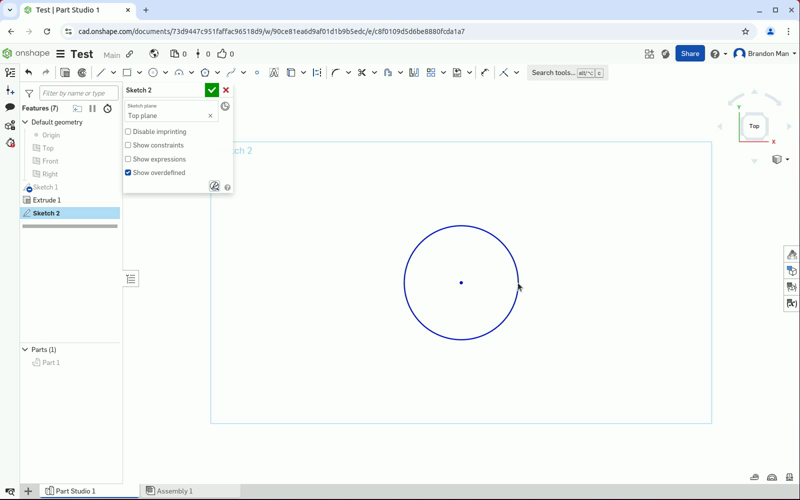
key(c)
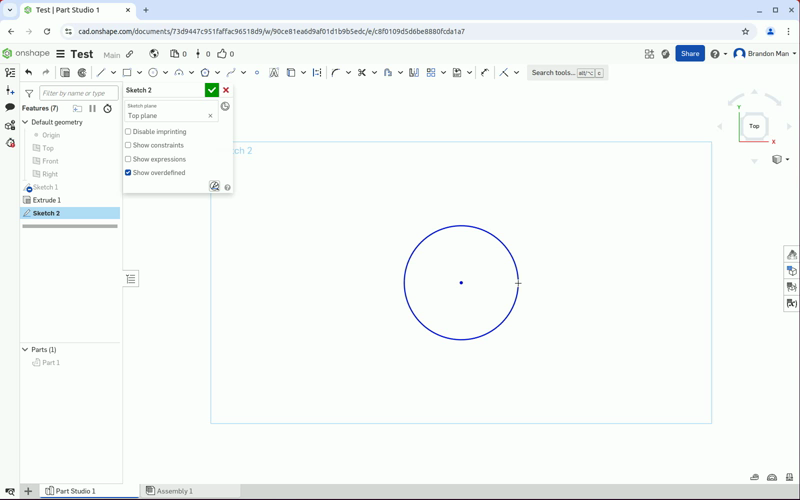
key_down(shift)
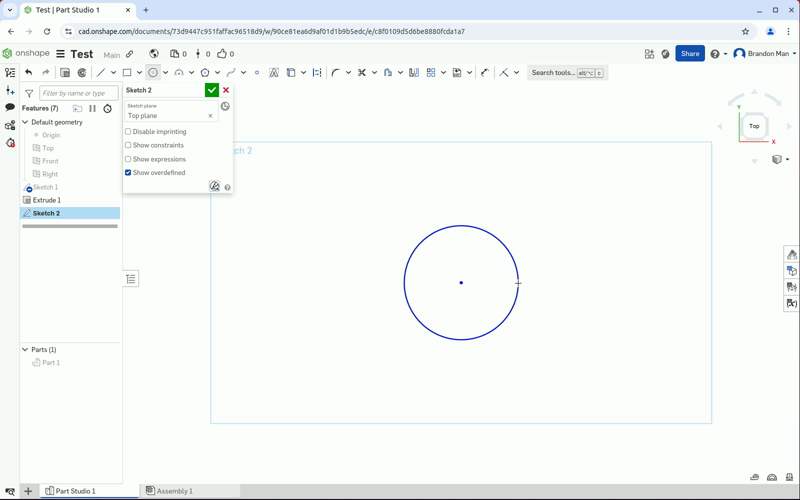
mouse_move(461, 282)
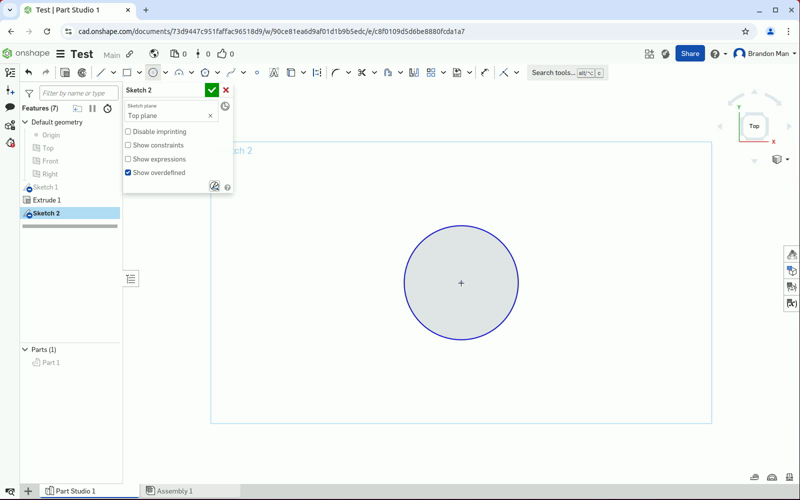
click(461, 282)
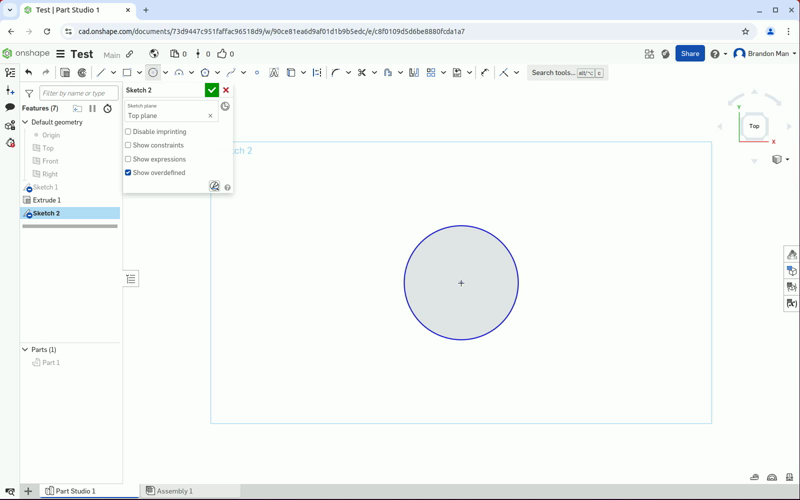
key_up(shift)
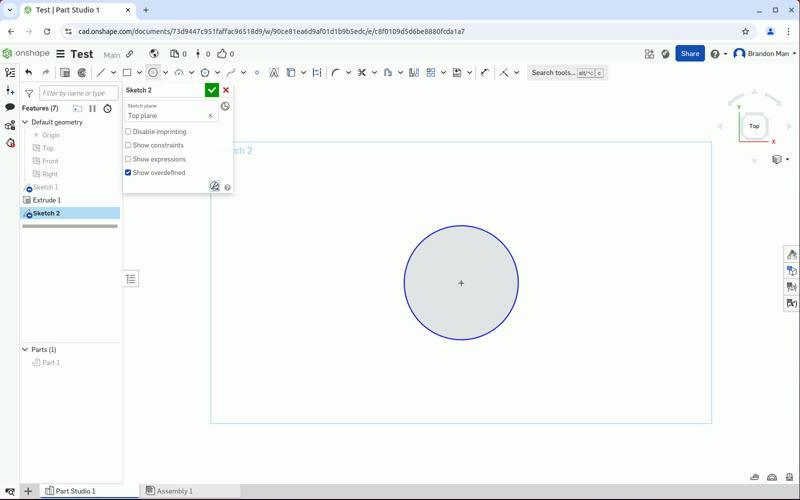
mouse_move(494, 282)
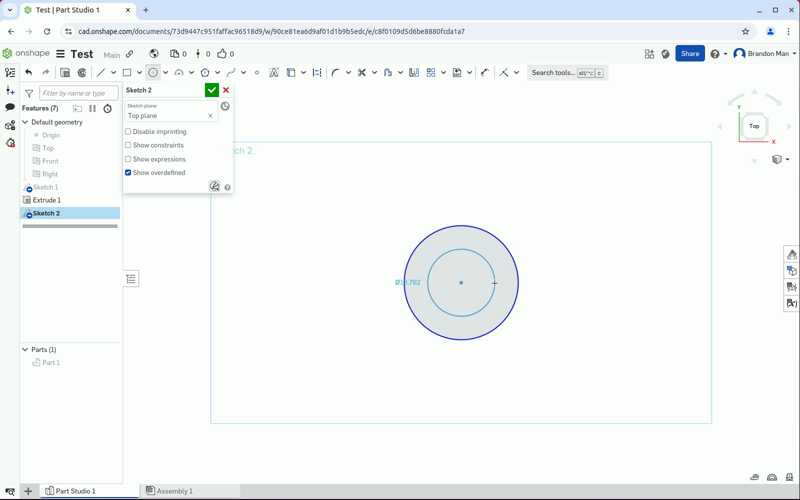
click(494, 282)
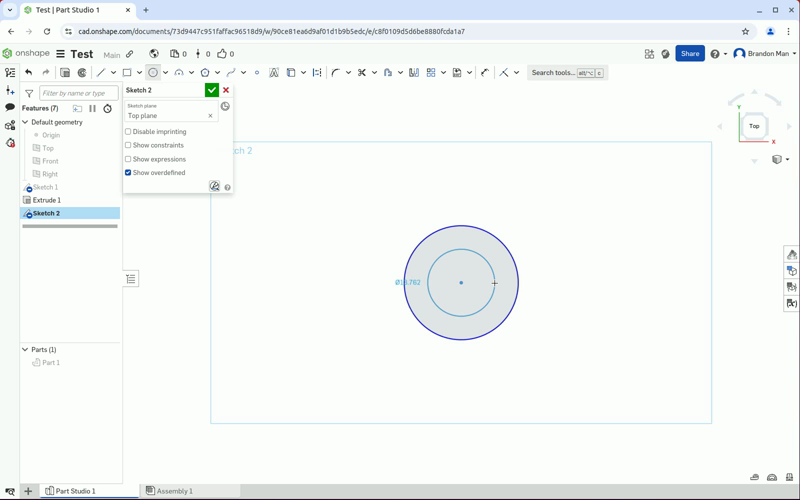
key(esc)
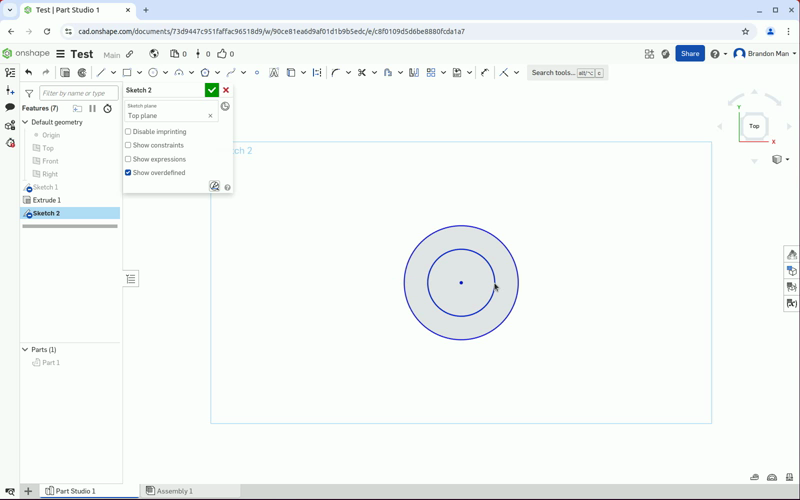
mouse_move(512, 275)
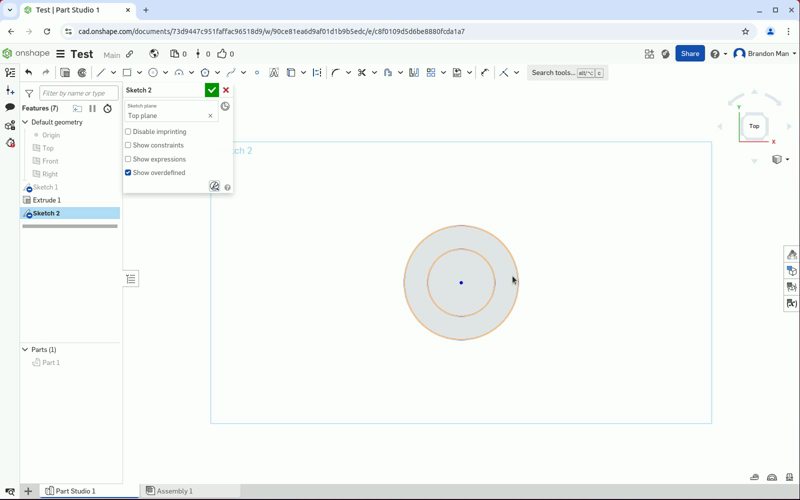
click(512, 275)
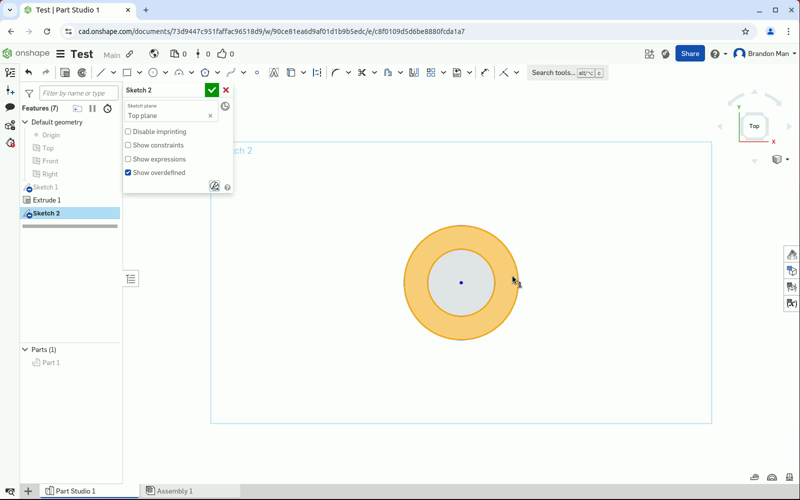
mouse_move(73, 352)
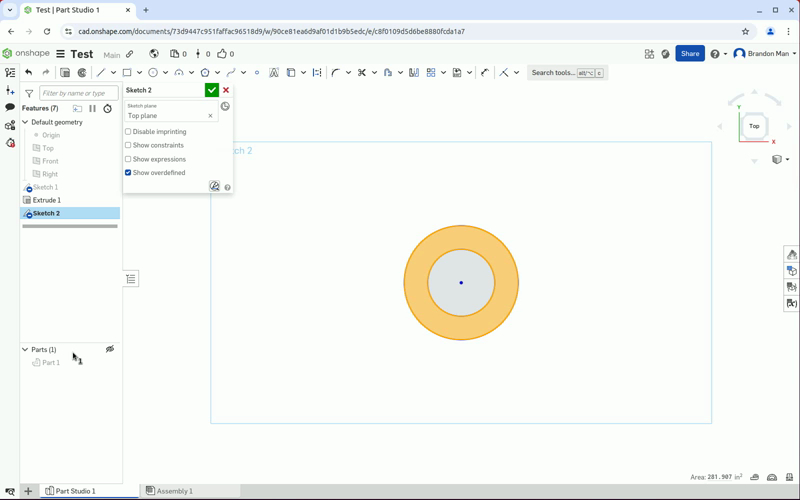
key(shift+y)
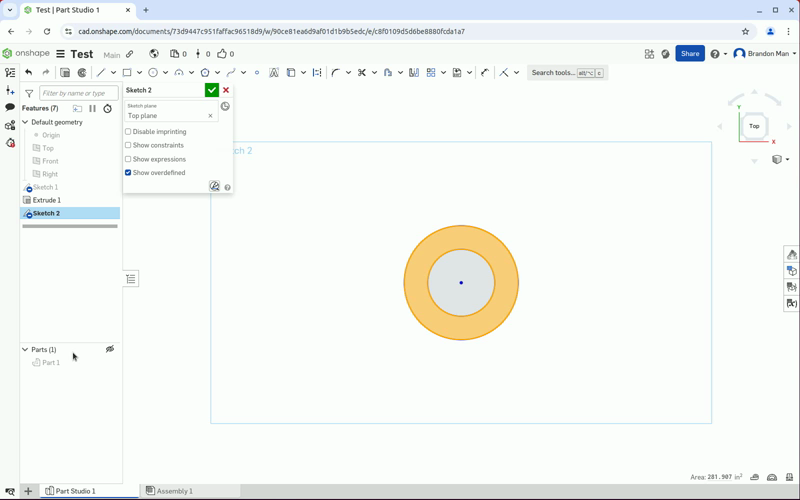
key(shift+e)
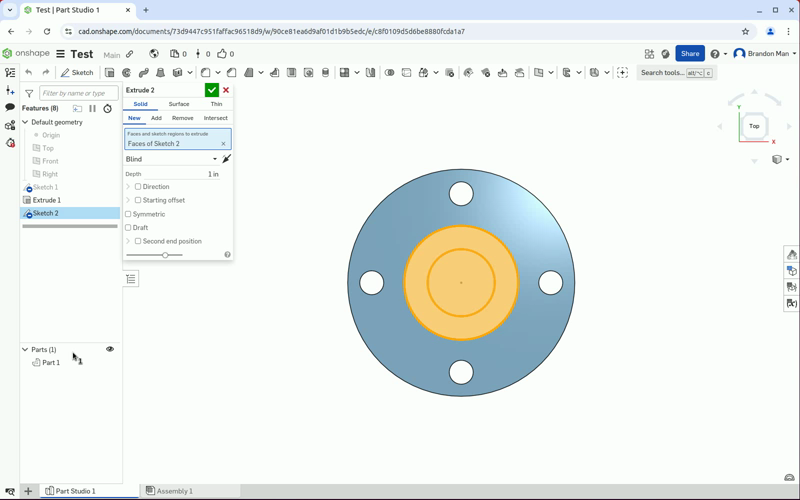
mouse_move(143, 106)
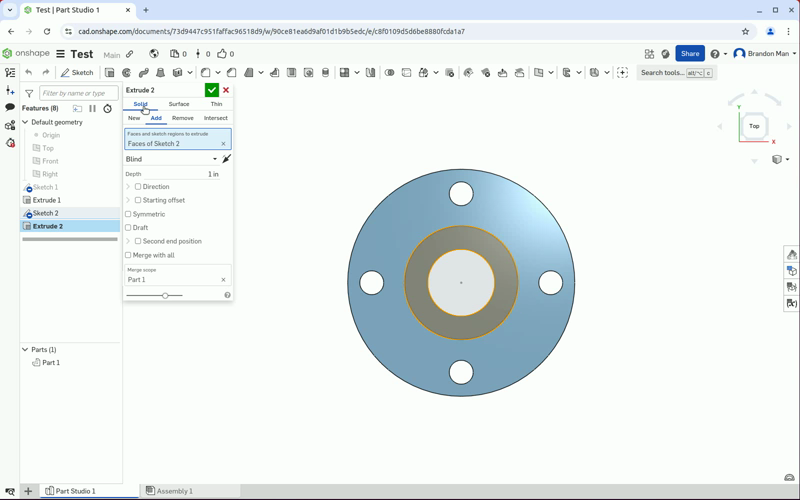
click(143, 106)
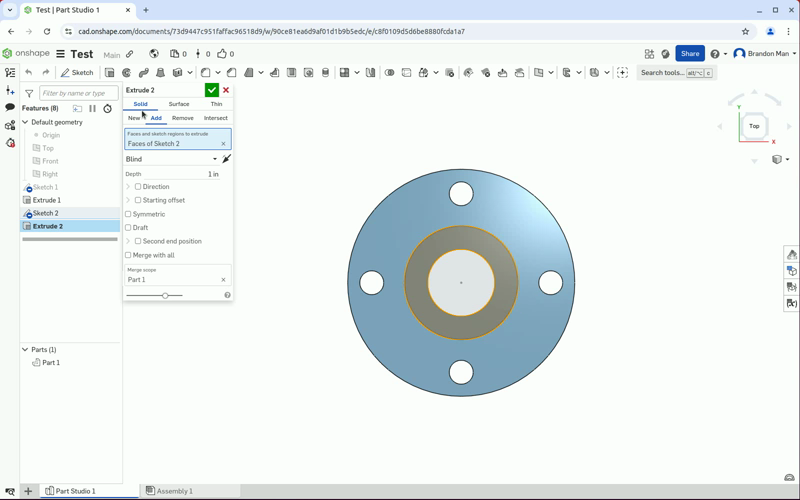
mouse_move(137, 120)
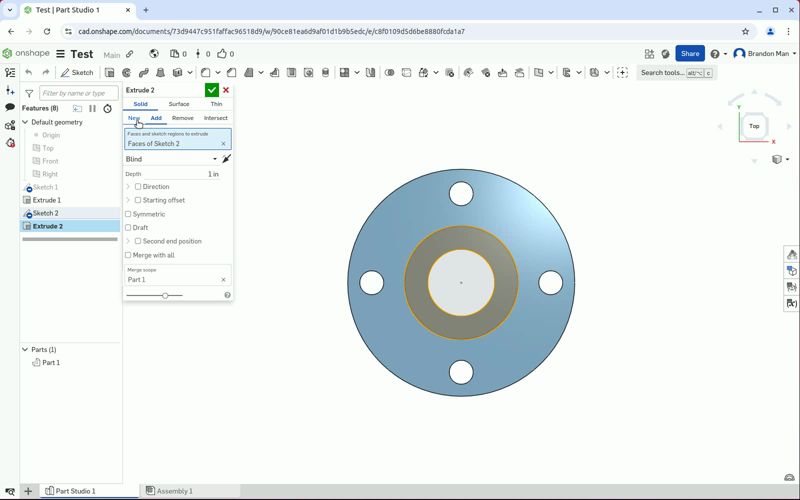
click(137, 120)
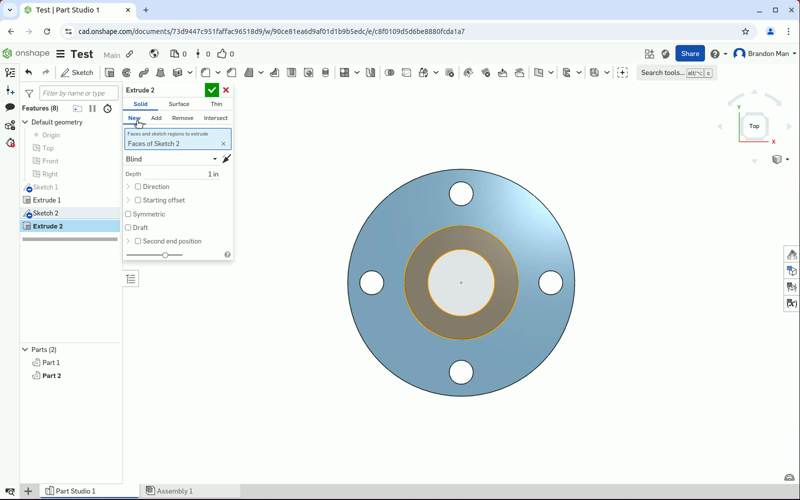
key(tab, 4)
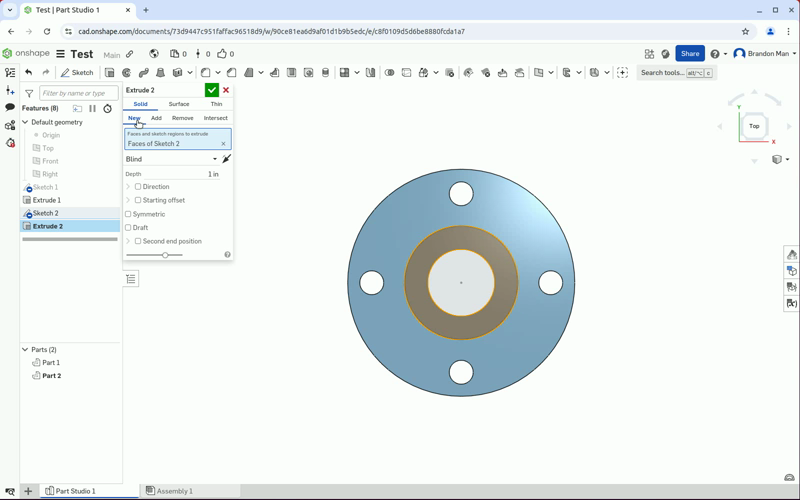
text(9.147)
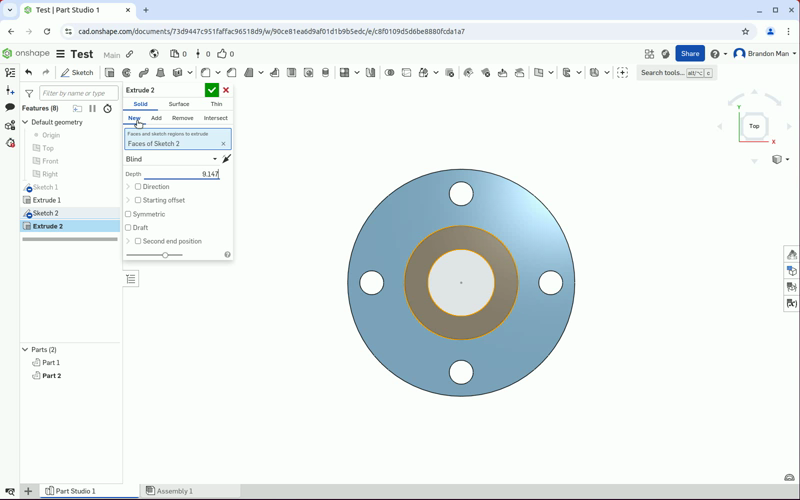
key(enter)
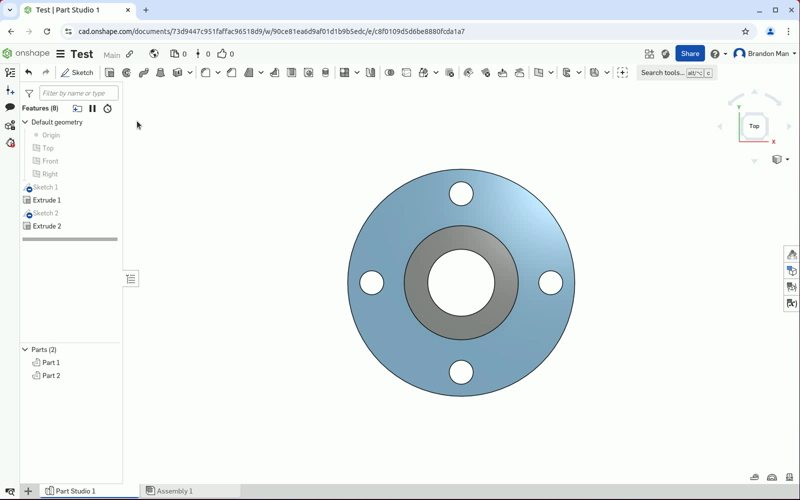
key(shift+h)
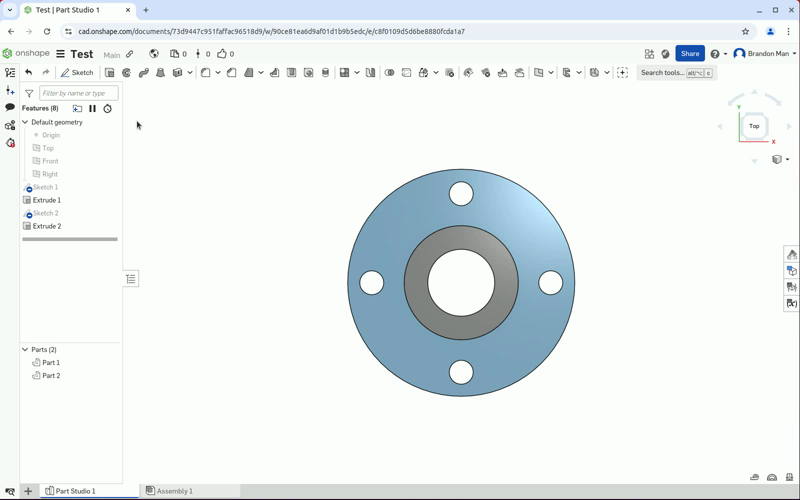
key(shift+h)
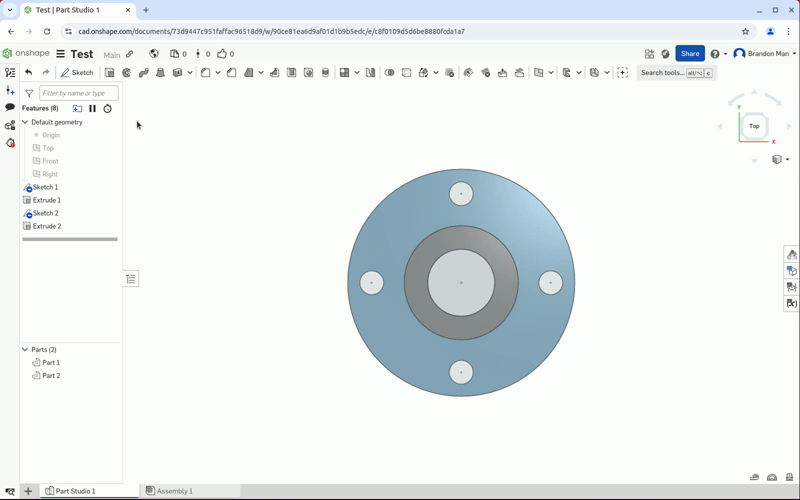
key(shift+7)
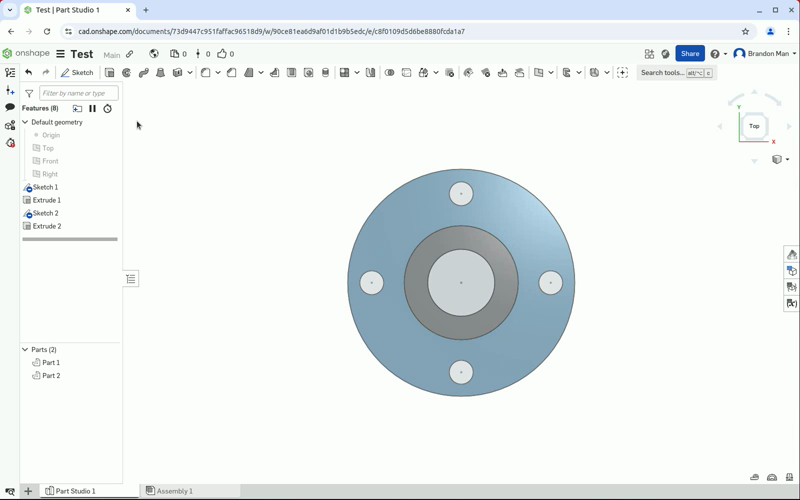
key(up, 3)
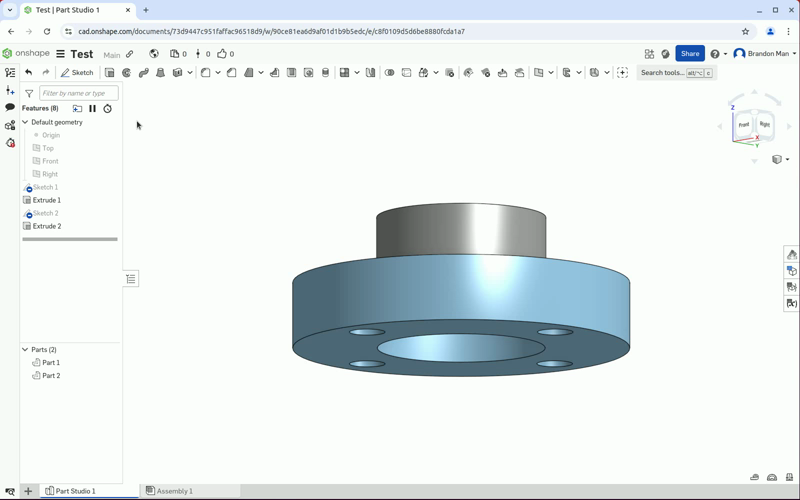
key(left, 3)
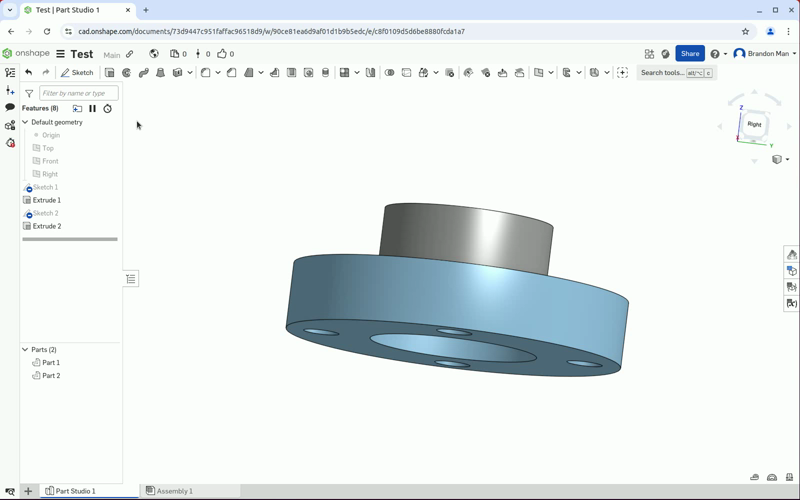
key(right, 3)
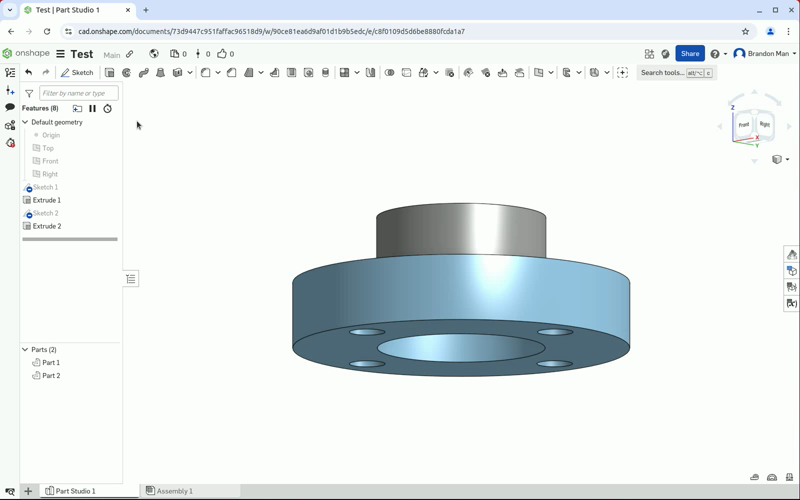
key(down, 3)
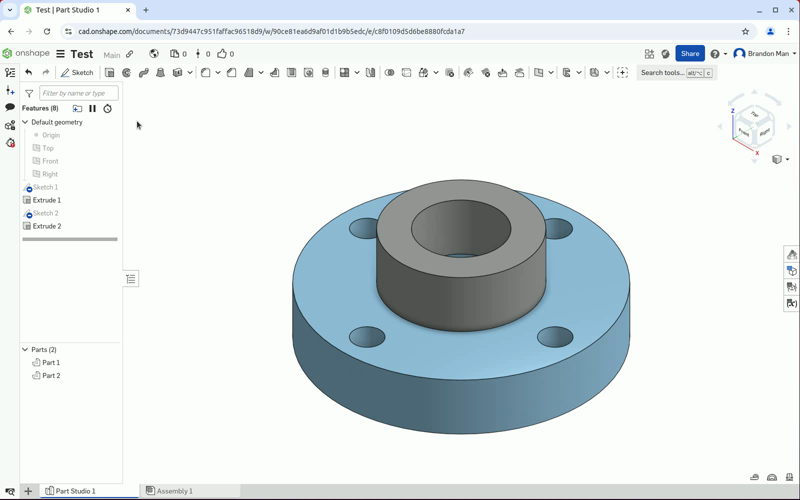
mouse_move(73, 189)
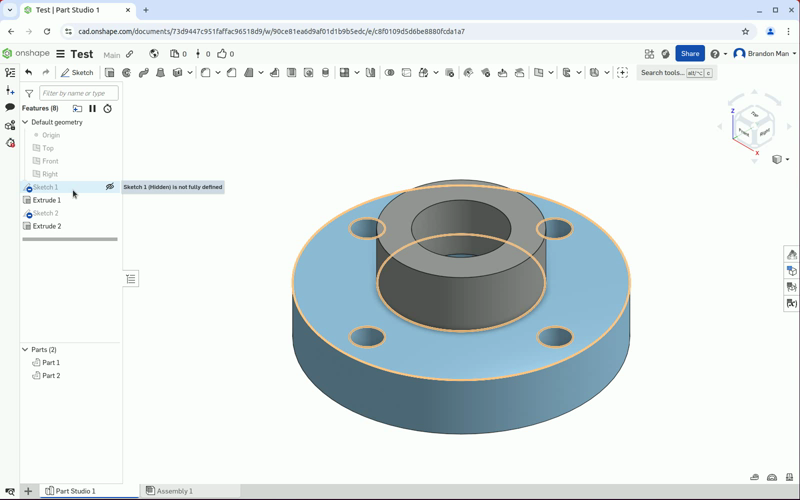
click(73, 189)